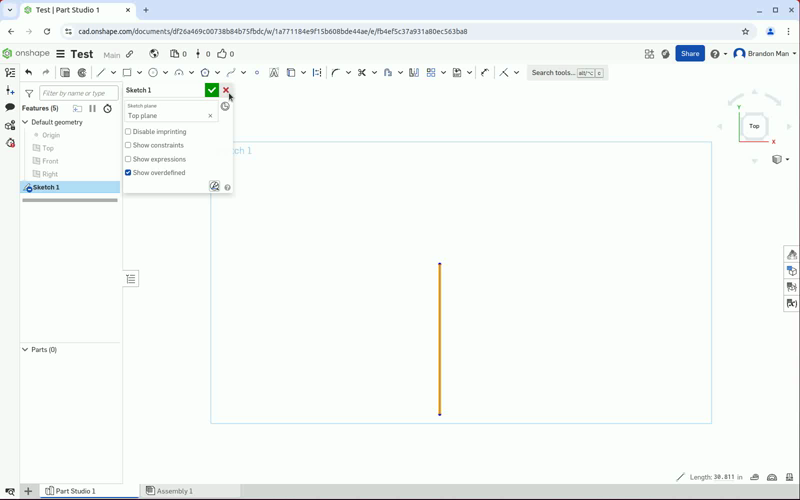
key(shift+h)
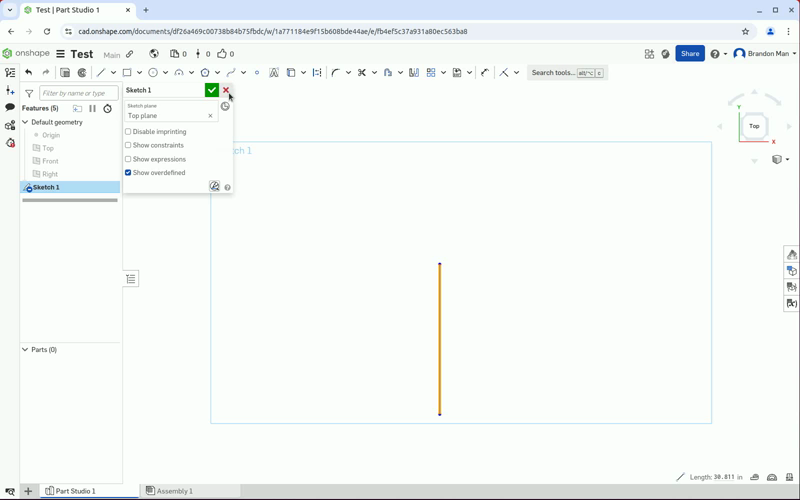
key(shift+s)
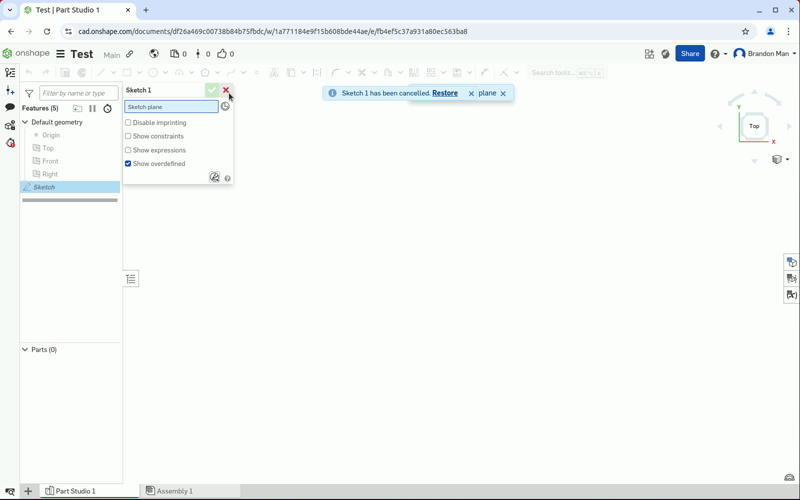
mouse_move(73, 150)
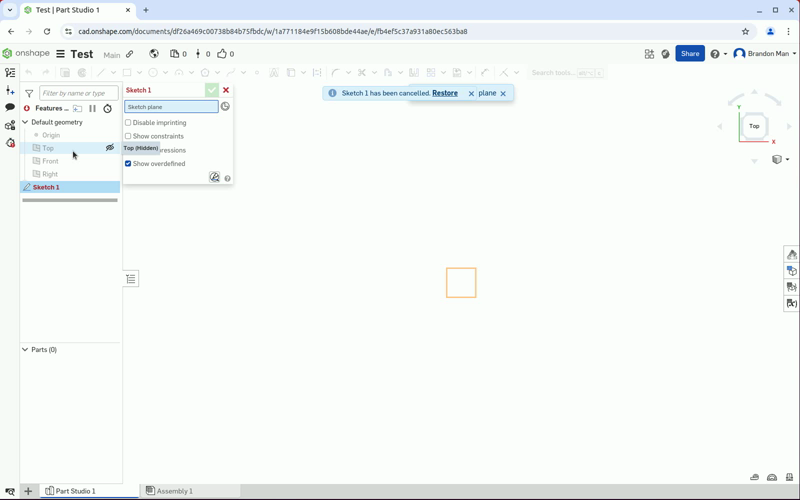
click(73, 150)
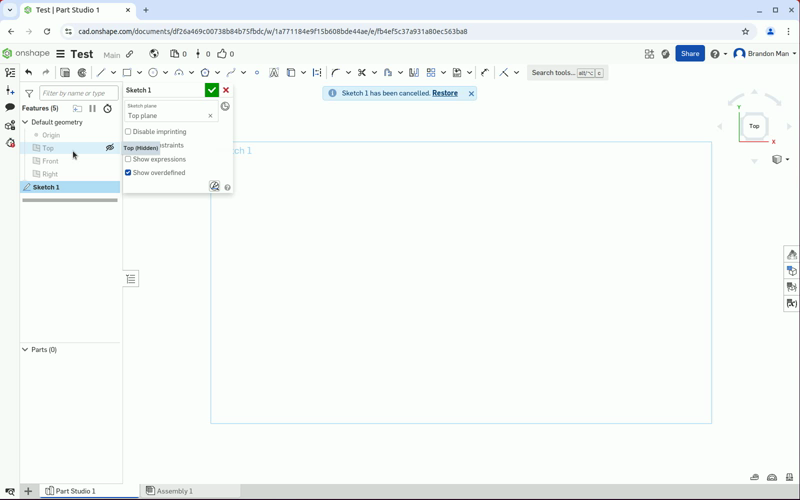
mouse_move(73, 352)
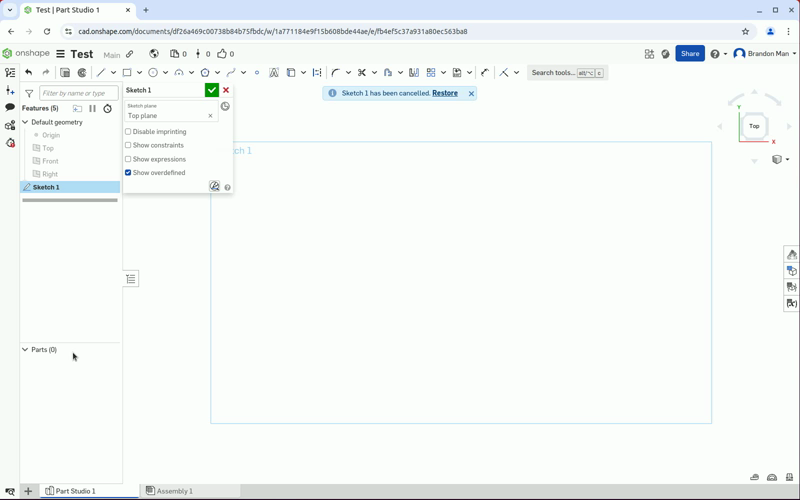
key(y)
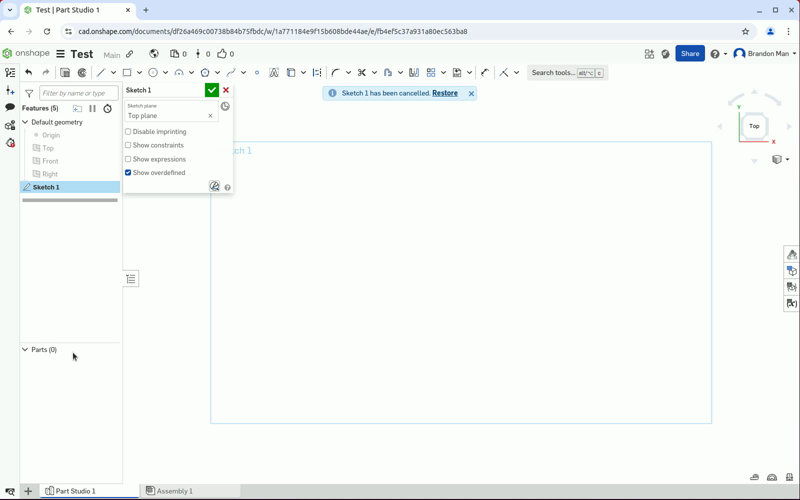
key(l)
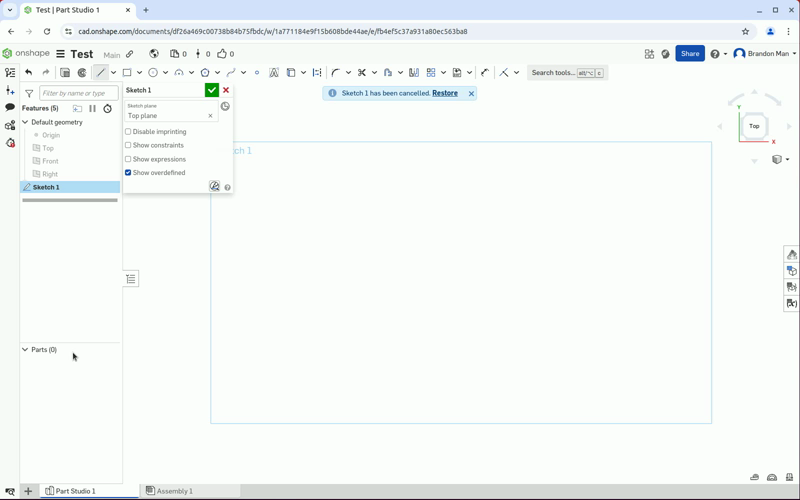
key_down(shift)
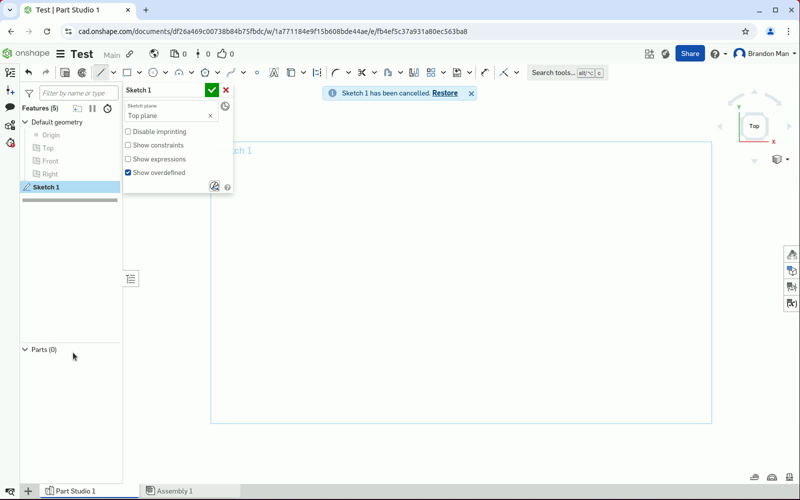
mouse_move(423, 301)
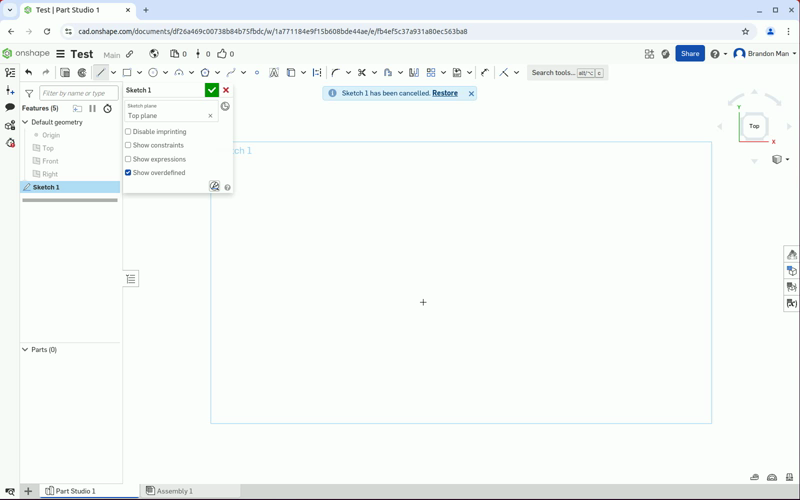
click(423, 301)
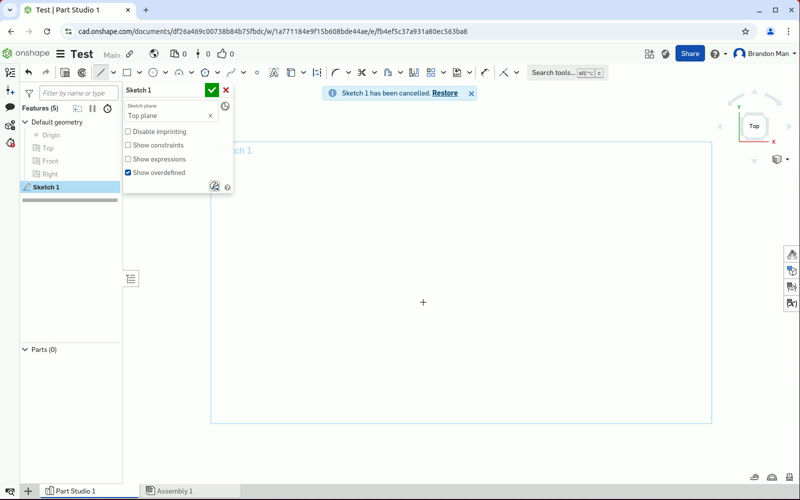
key_up(shift)
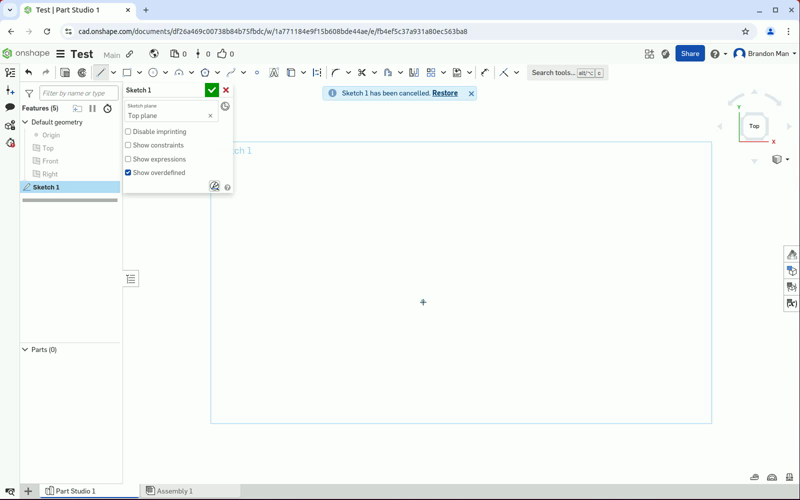
key_down(shift)
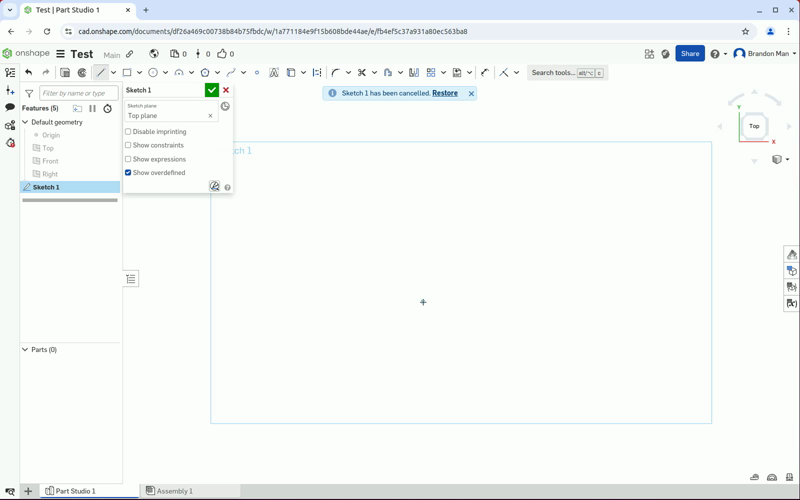
mouse_move(573, 301)
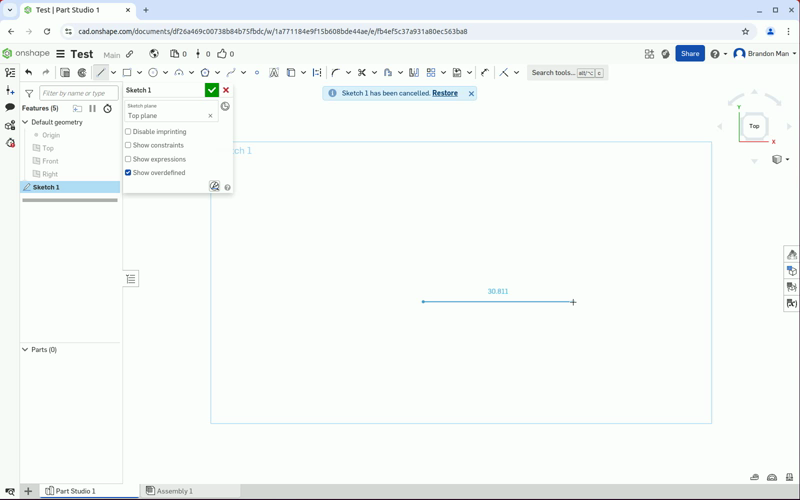
click(573, 301)
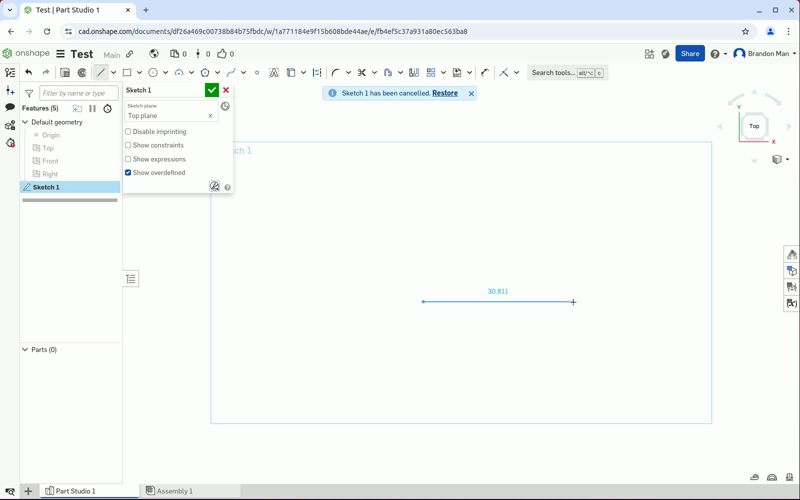
key_up(shift)
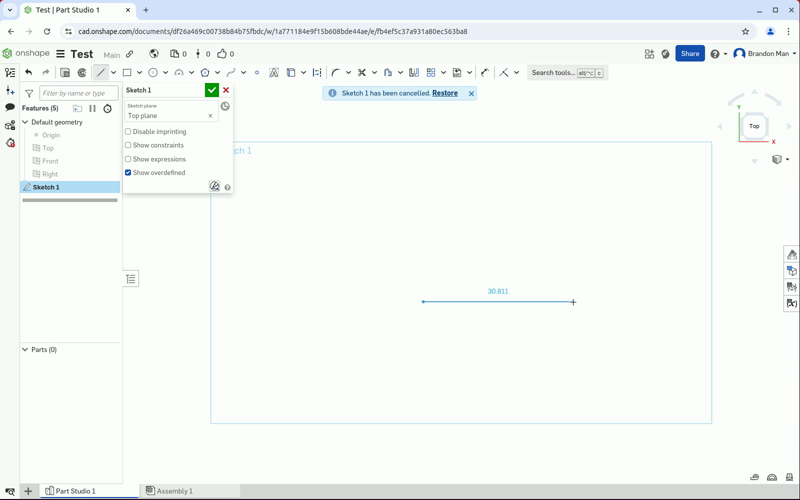
key_down(shift)
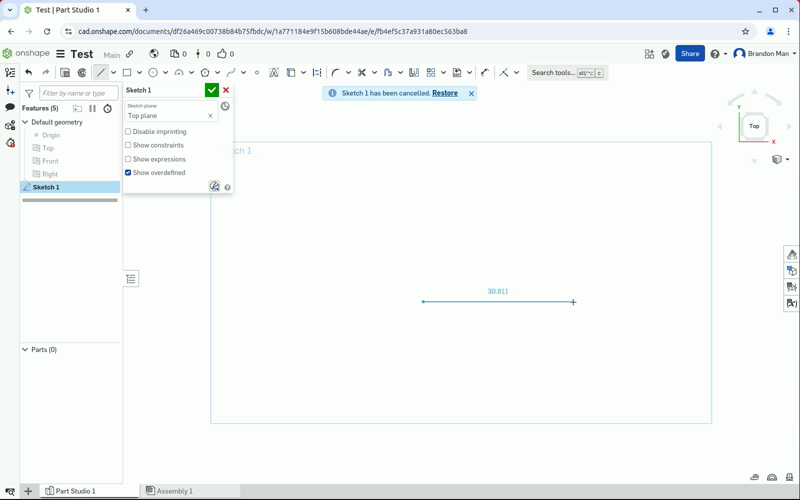
mouse_move(589, 301)
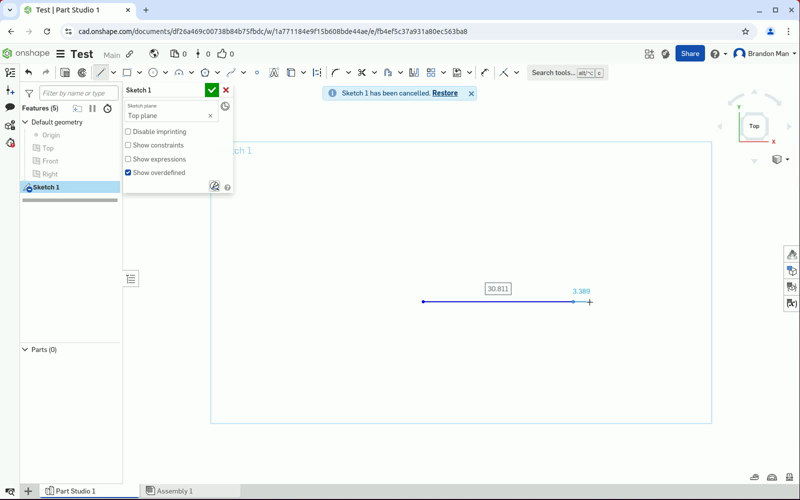
mouse_move(573, 241)
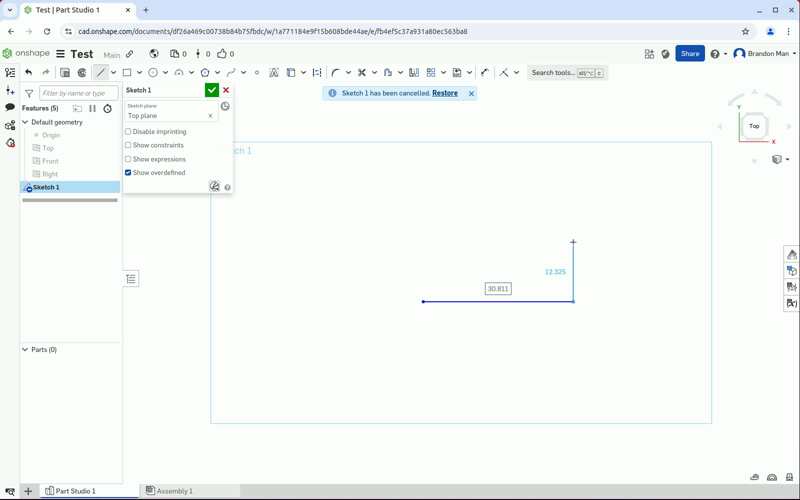
click(573, 241)
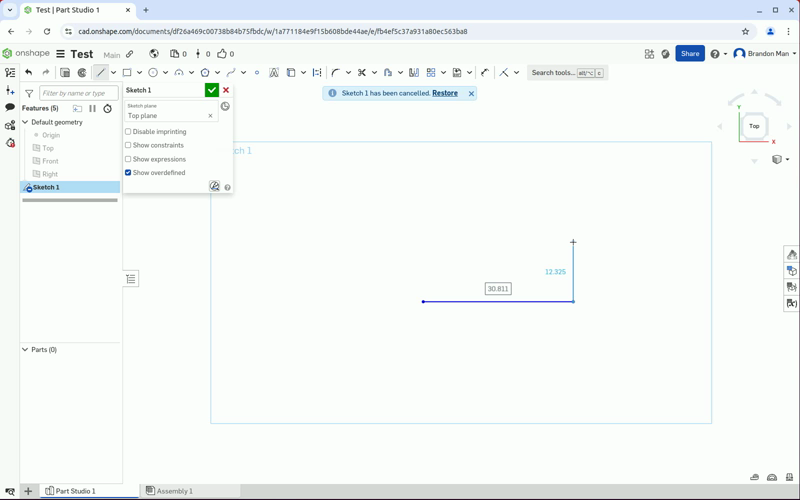
key_up(shift)
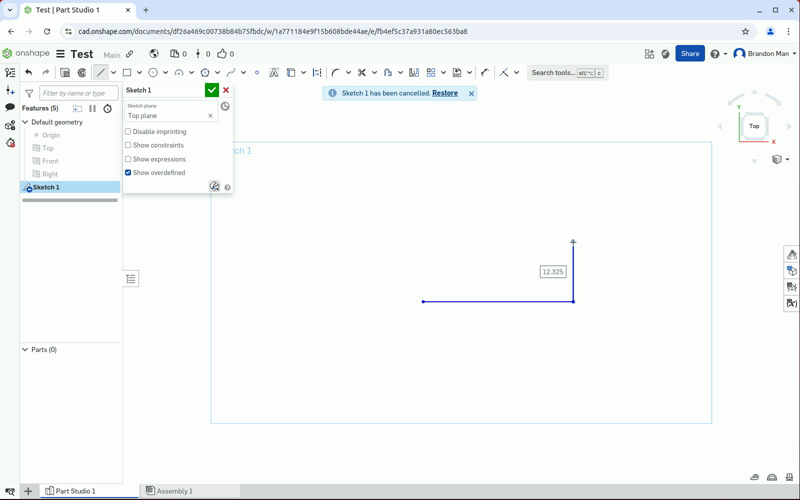
key_down(shift)
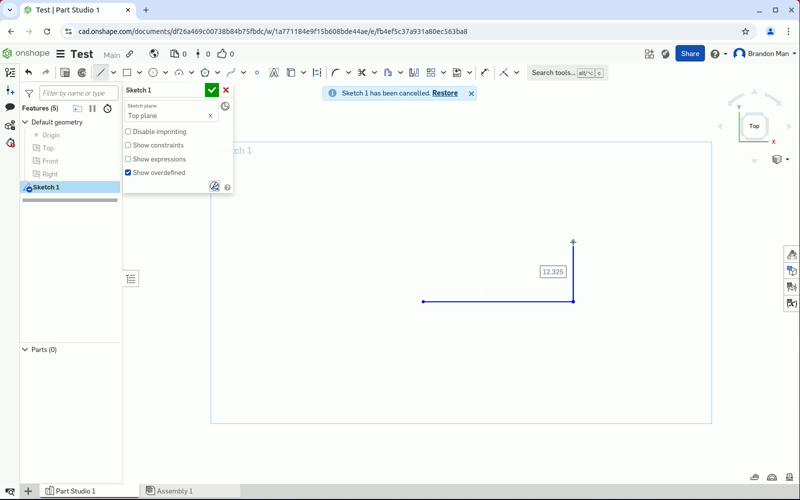
mouse_move(423, 241)
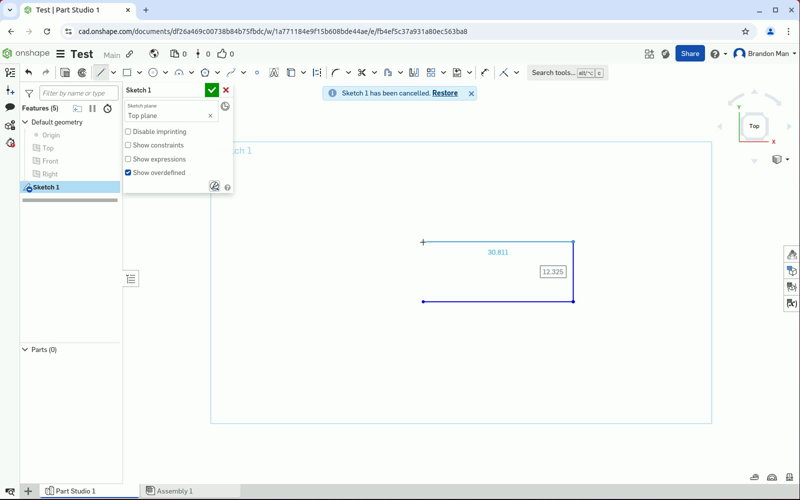
click(423, 241)
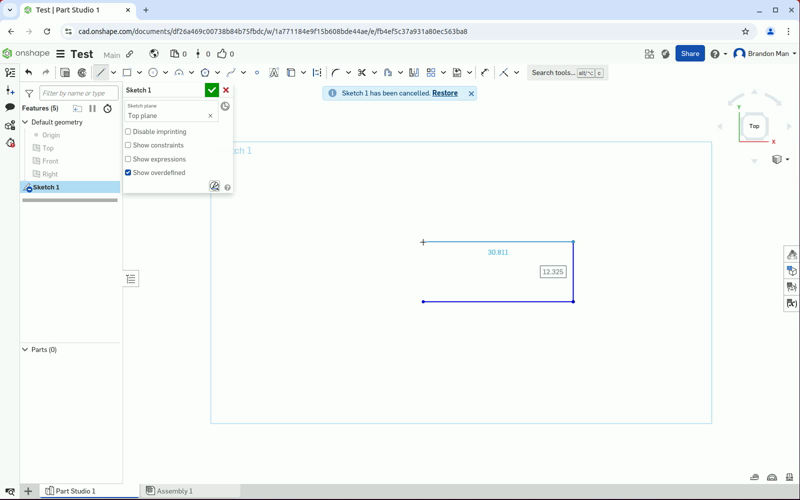
key_up(shift)
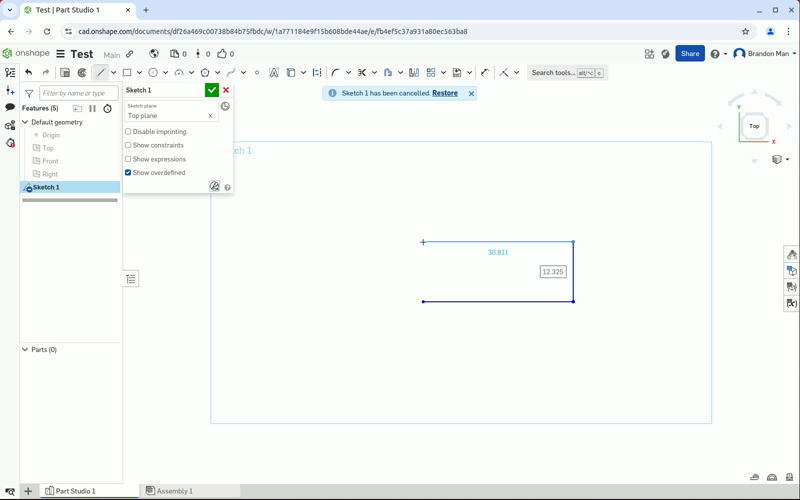
mouse_move(453, 241)
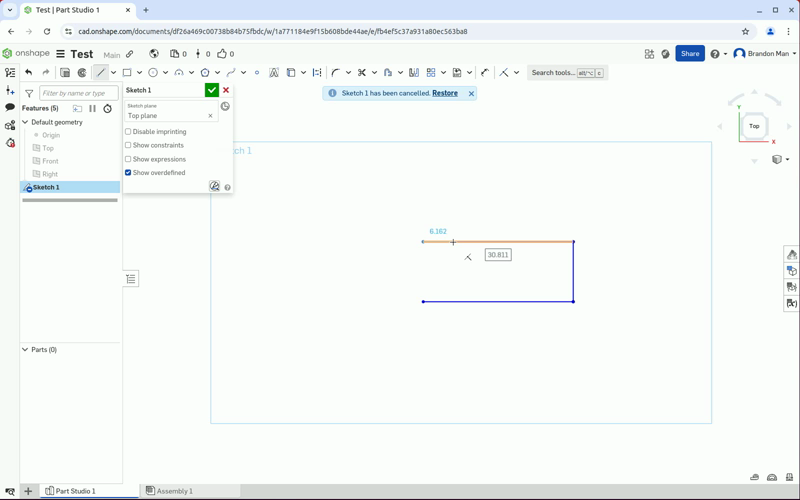
key_down(shift)
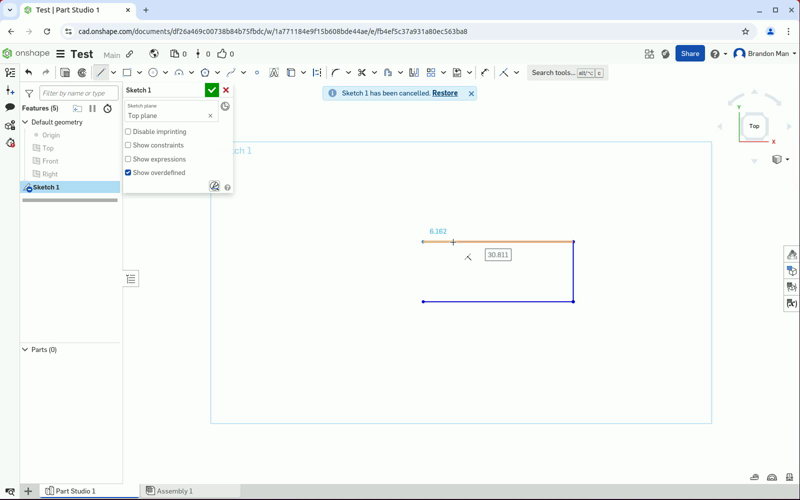
mouse_move(423, 301)
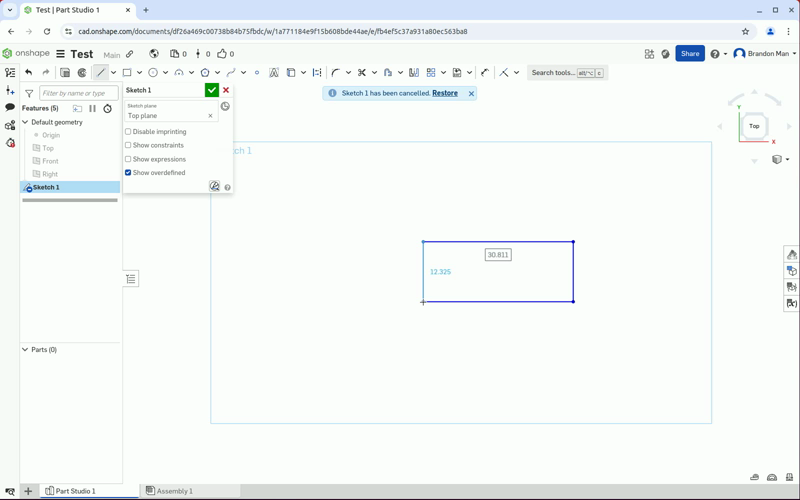
key_up(shift)
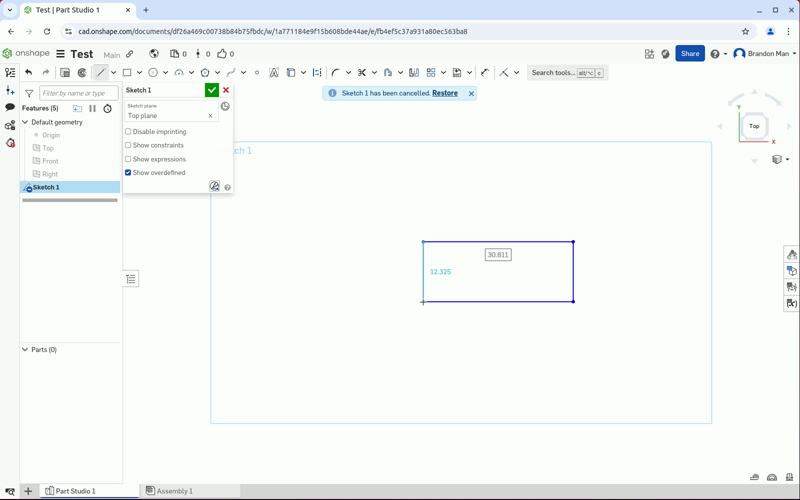
click(423, 301)
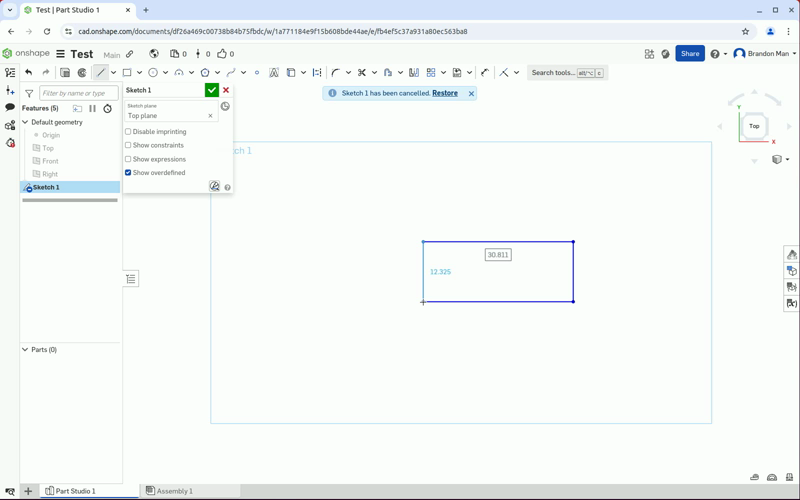
key(esc)
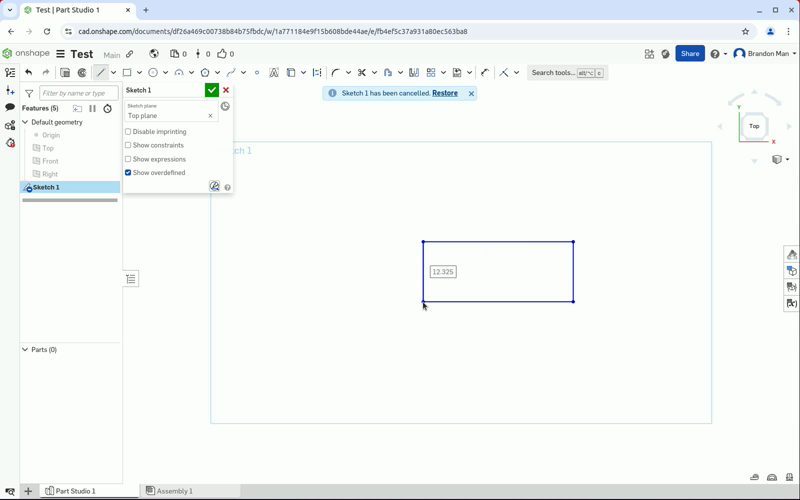
mouse_move(508, 250)
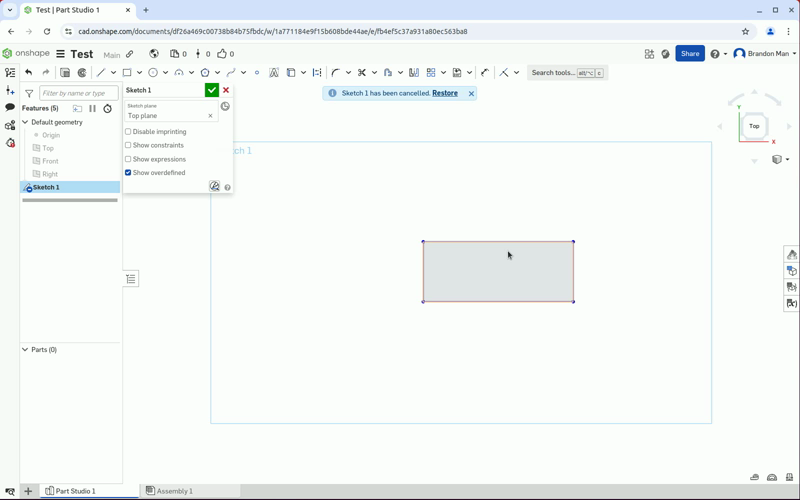
click(508, 250)
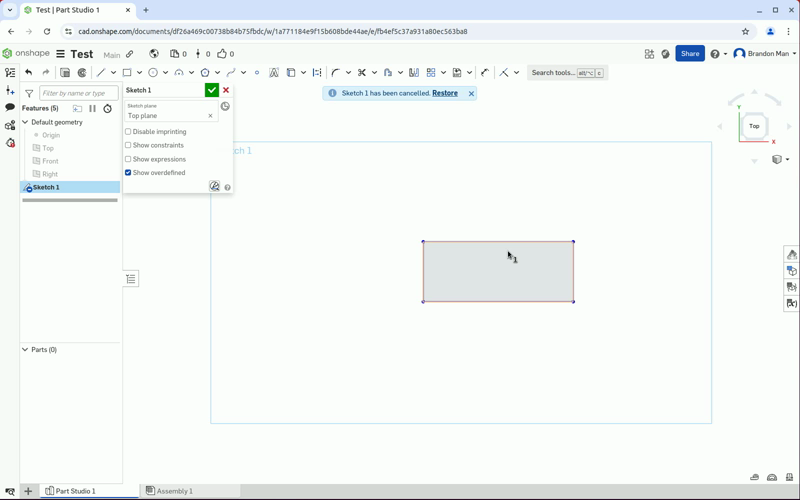
mouse_move(73, 352)
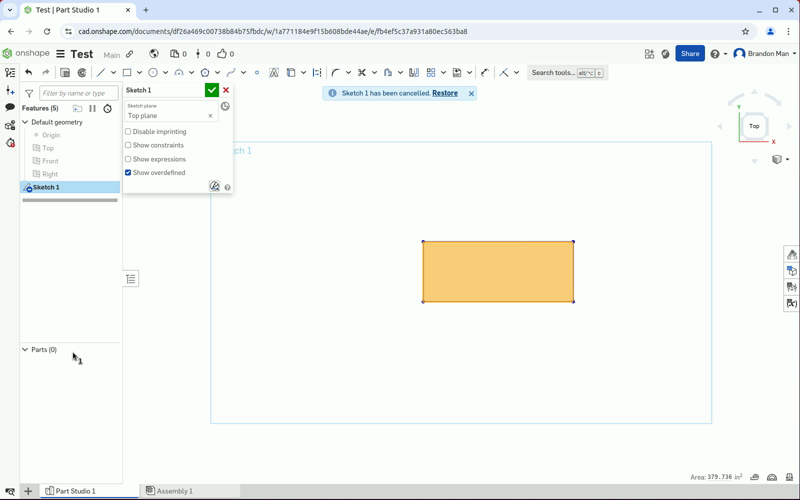
key(shift+y)
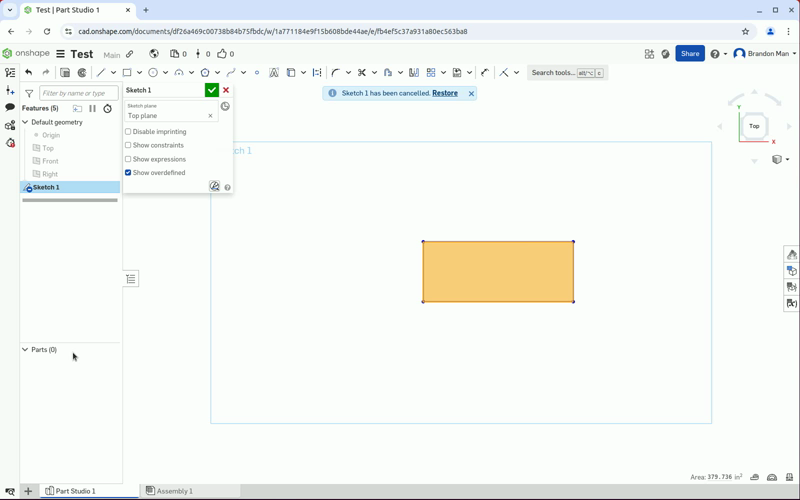
key(shift+e)
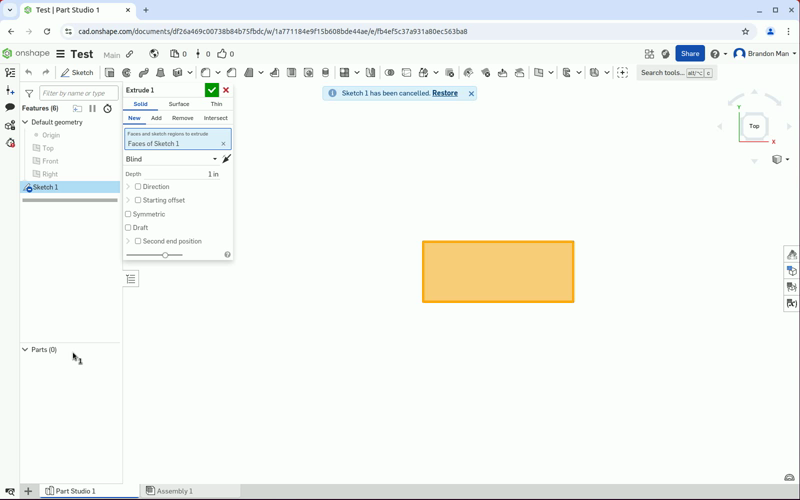
mouse_move(143, 106)
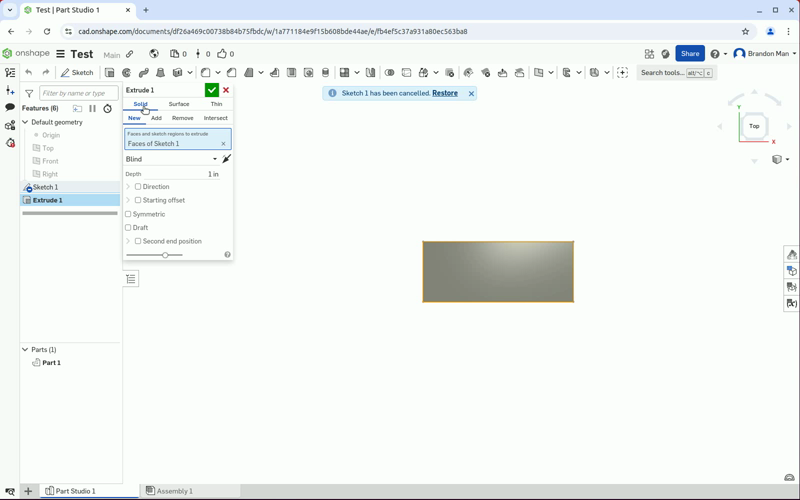
click(143, 106)
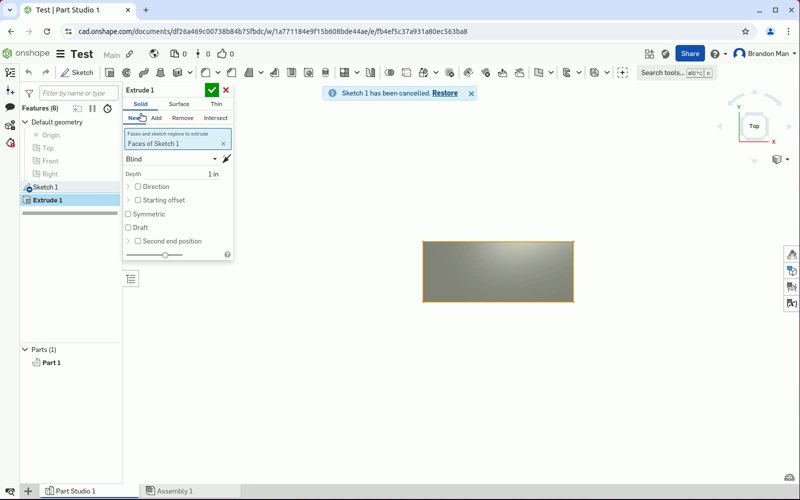
mouse_move(137, 120)
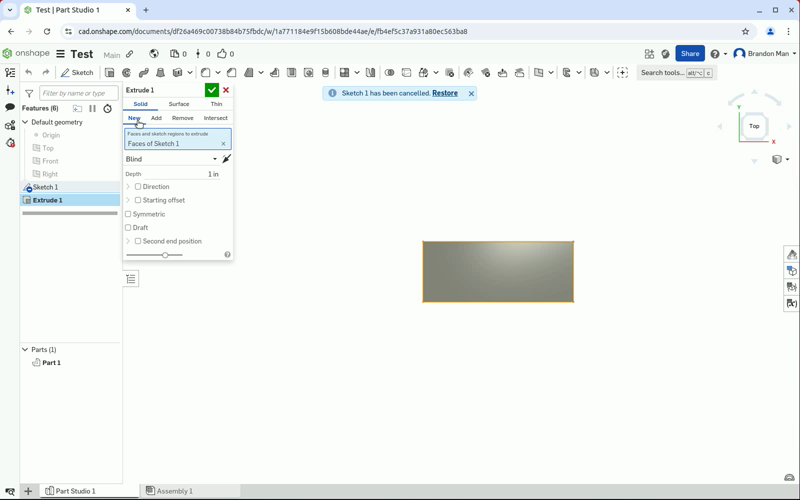
click(137, 120)
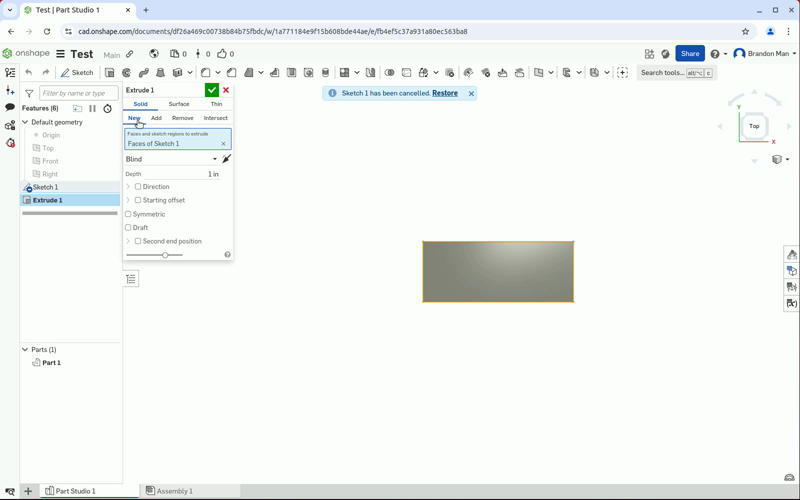
key(tab, 4)
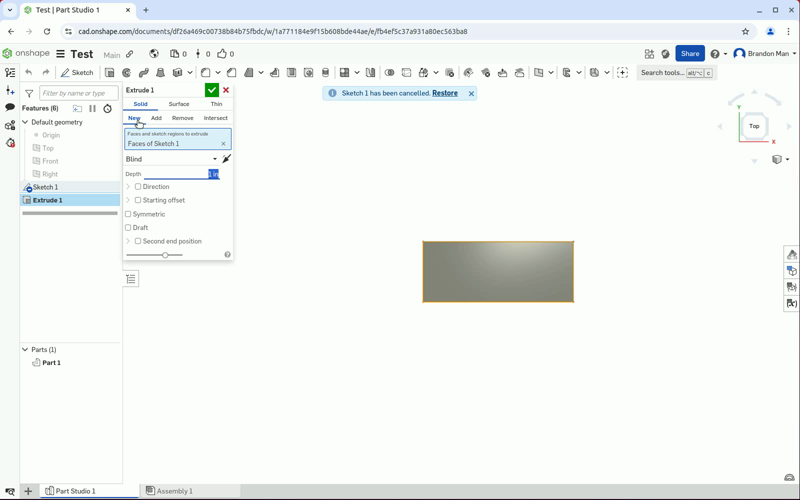
text(10.832)
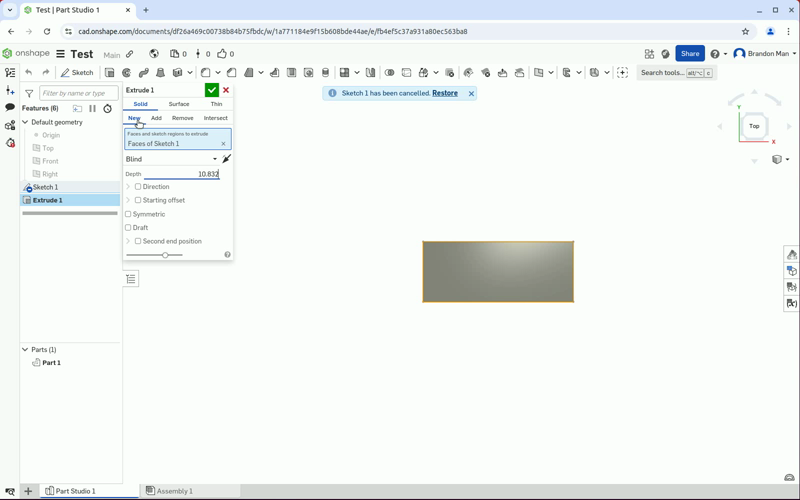
key(enter)
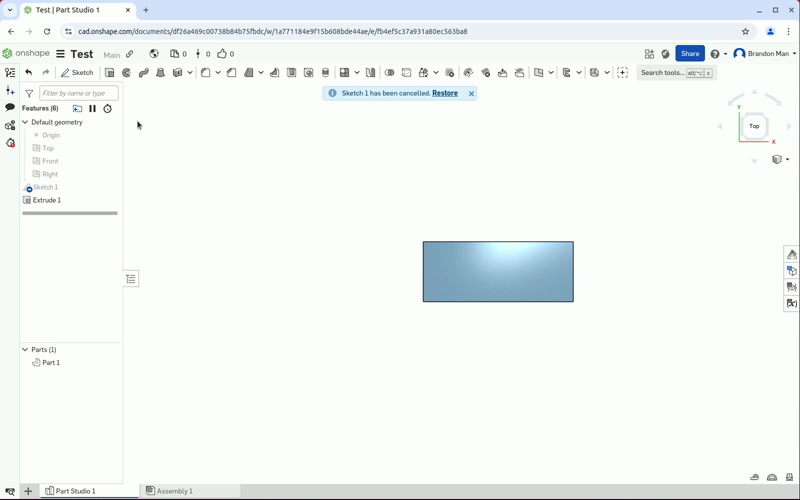
key(shift+h)
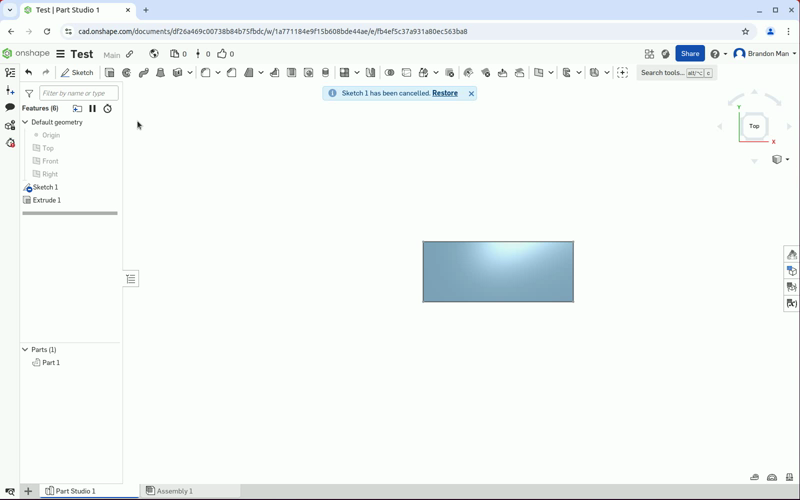
key(shift+h)
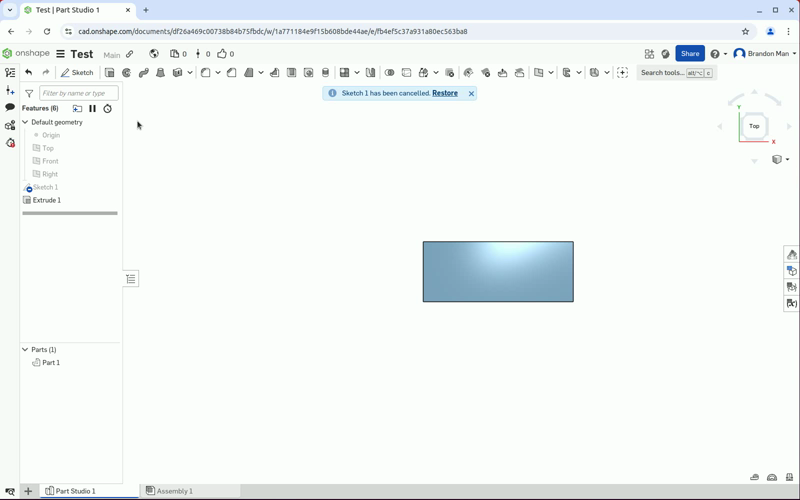
mouse_move(73, 189)
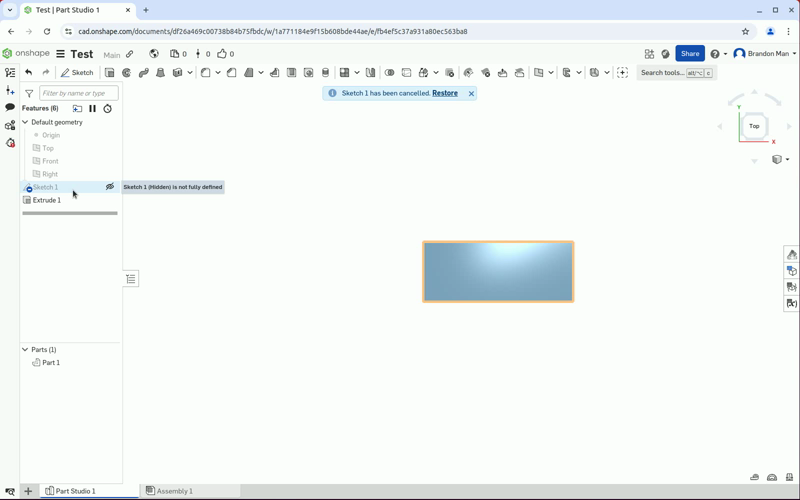
click(73, 189)
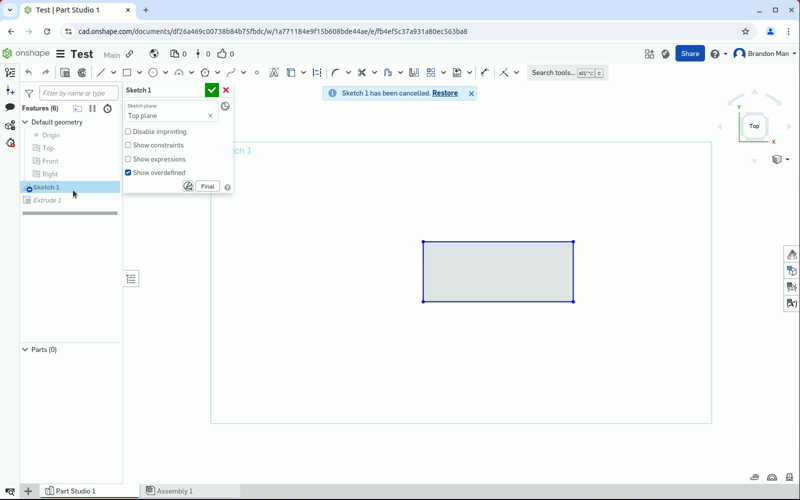
mouse_move(229, 92)
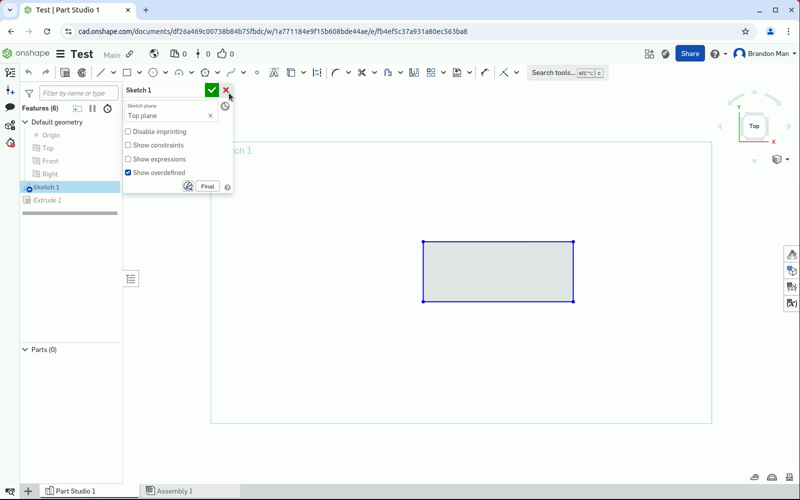
click(229, 92)
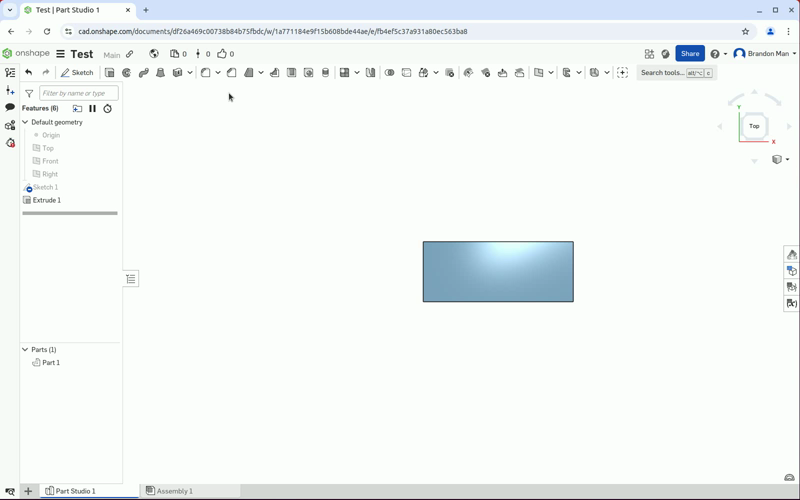
mouse_move(73, 352)
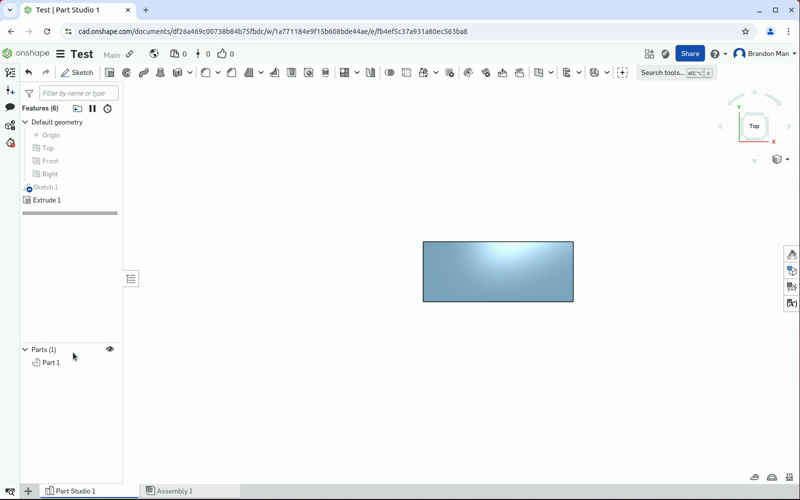
key(y)
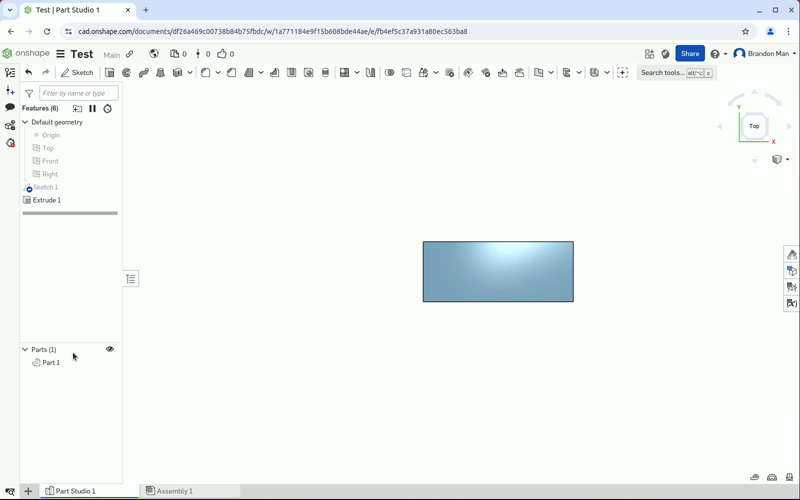
key(shift+p)
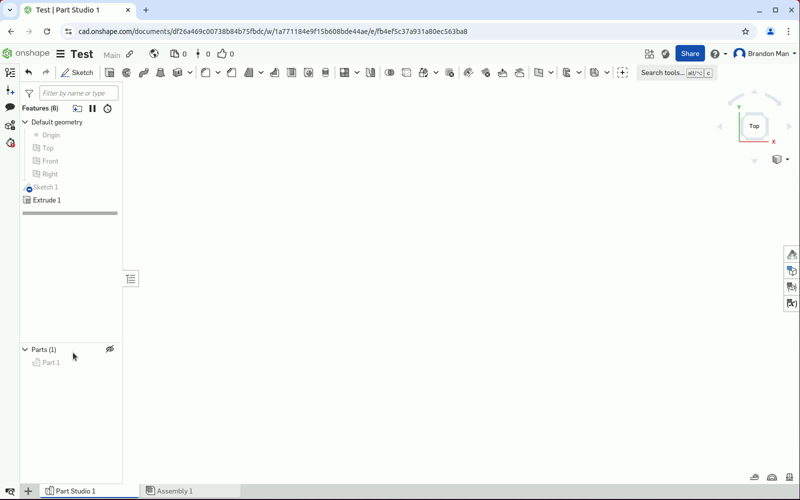
key(space)
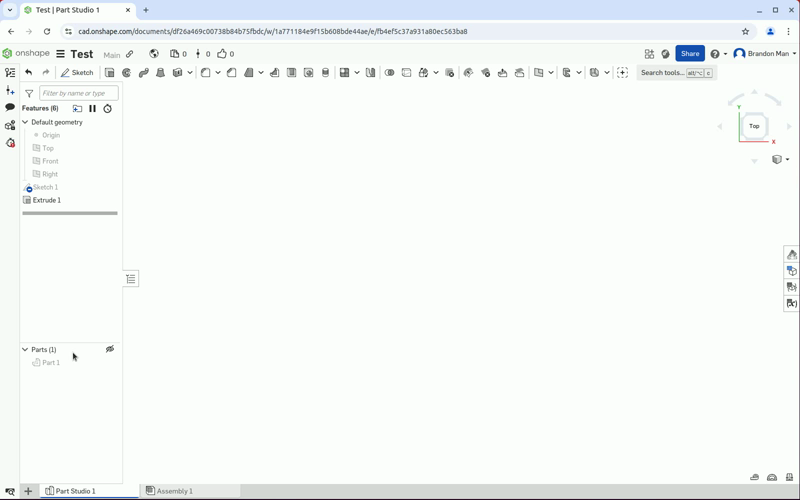
key_down(shift)
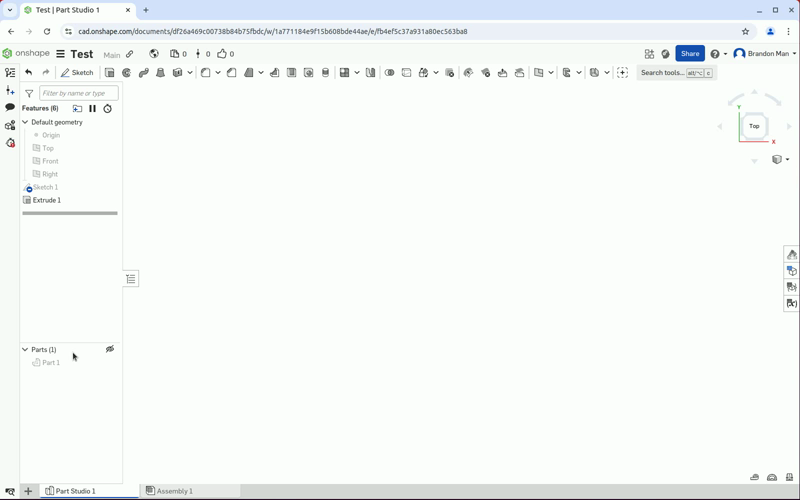
key(up)
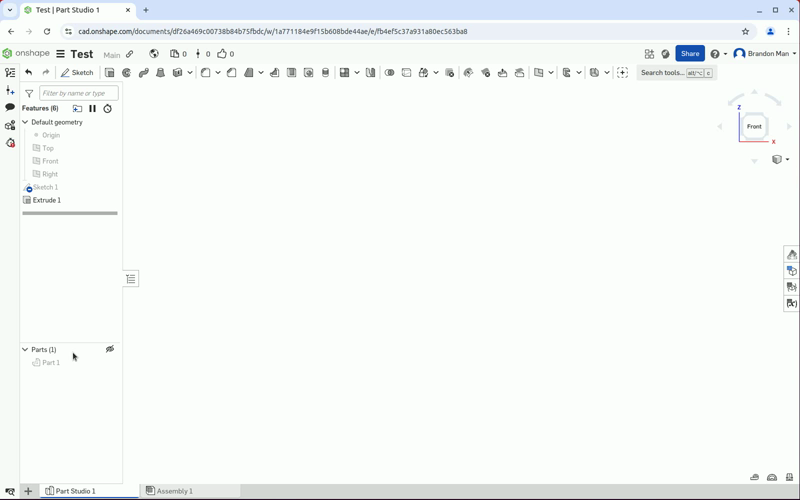
key_up(shift)
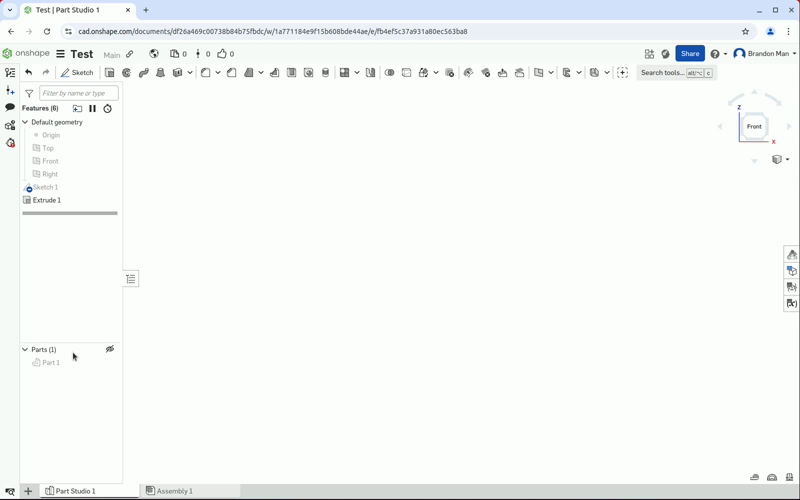
mouse_move(73, 352)
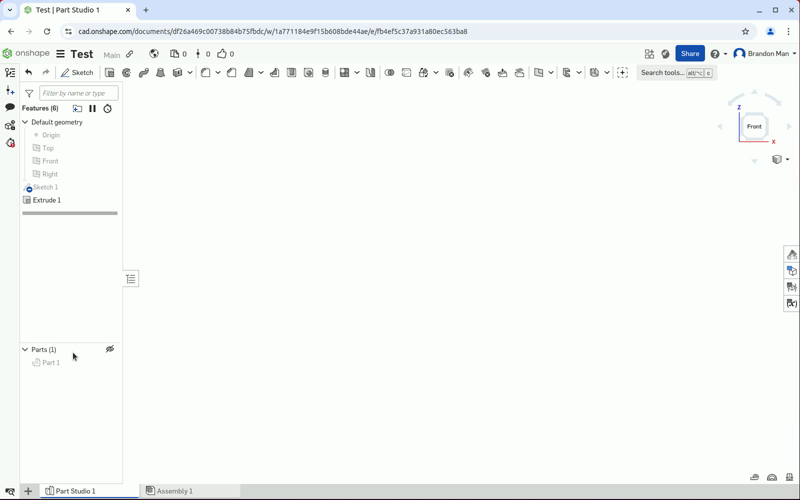
key(shift+y)
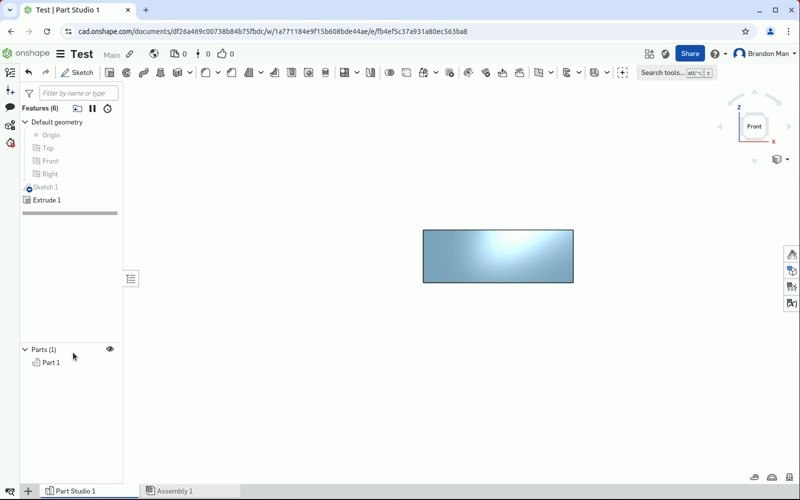
mouse_move(541, 75)
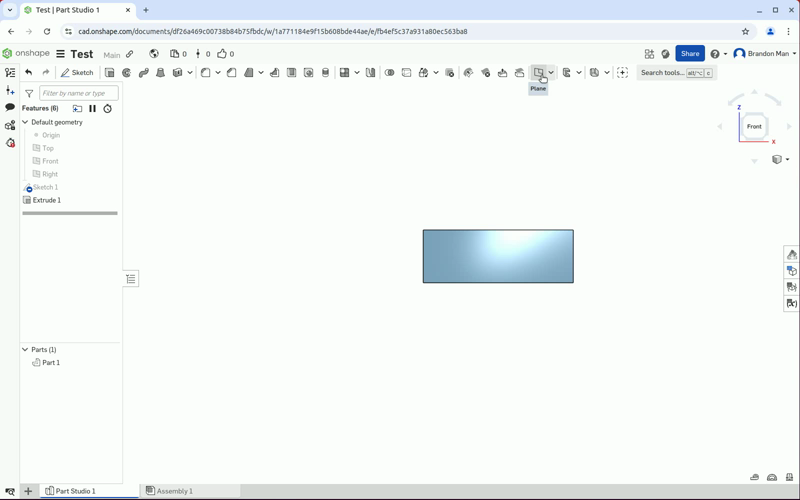
click(541, 75)
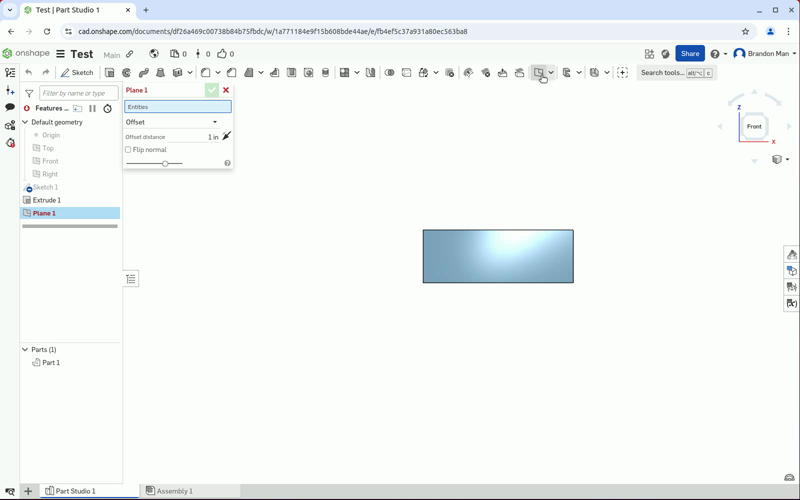
mouse_move(73, 163)
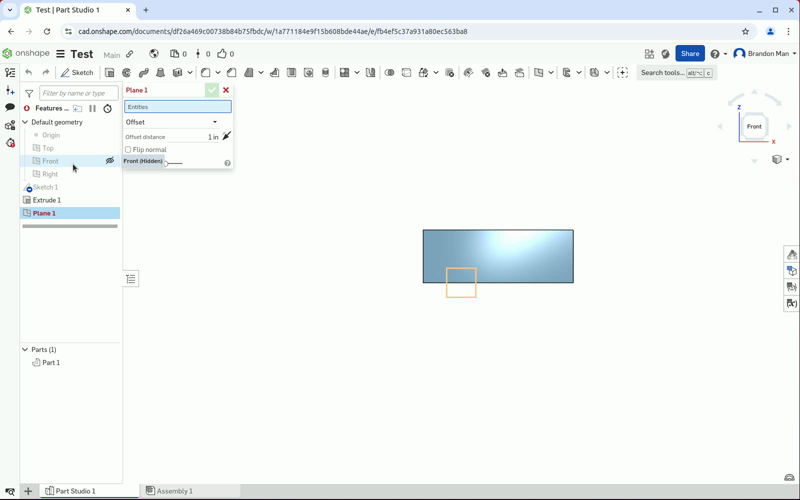
click(73, 163)
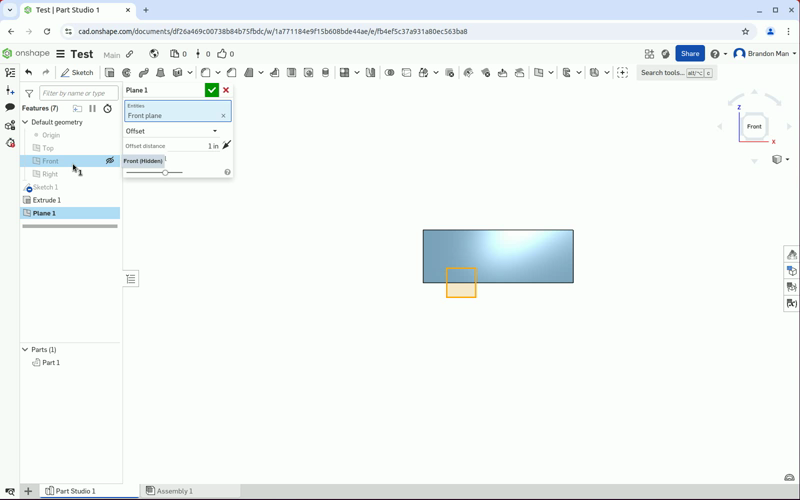
key(tab, 2)
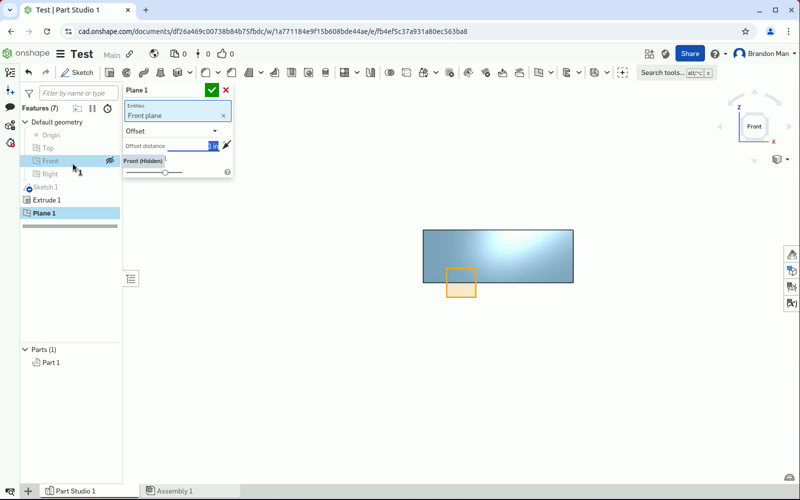
text(3.851)
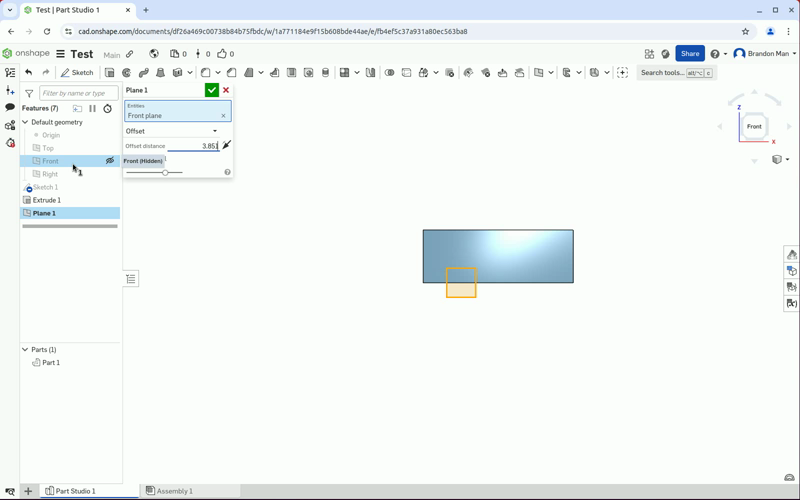
key(enter, 2)
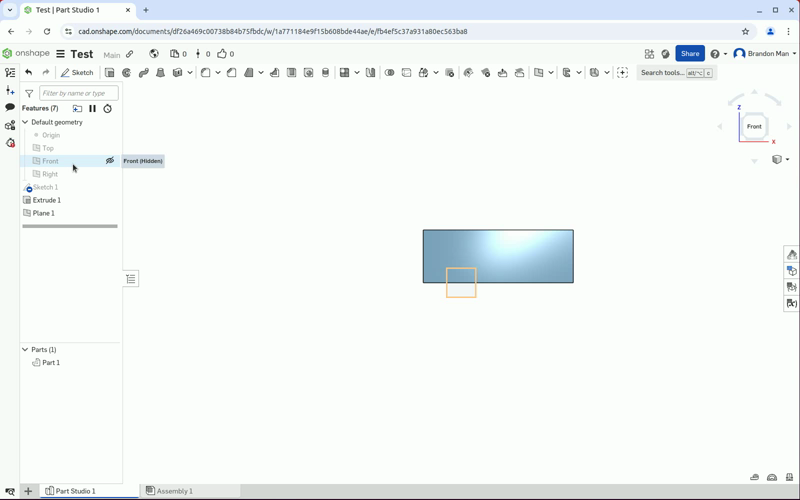
key(shift+s)
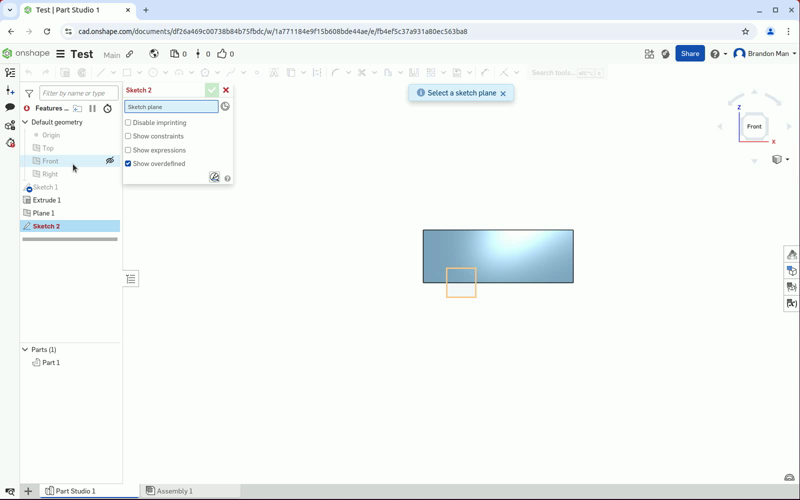
mouse_move(73, 215)
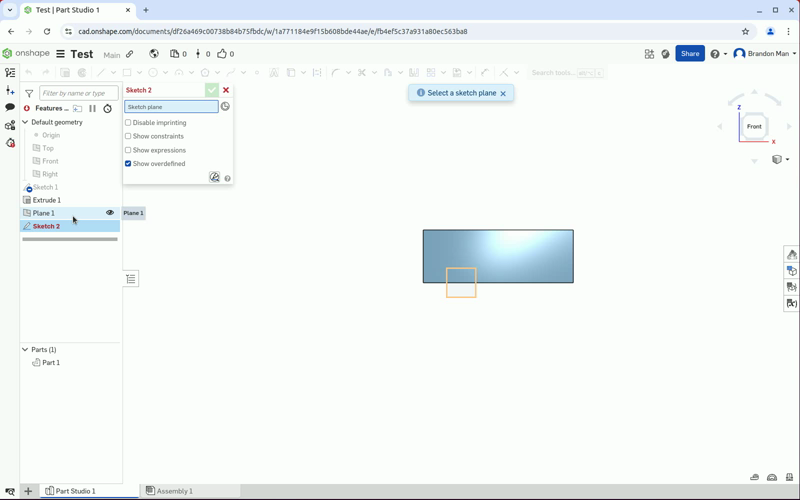
click(73, 215)
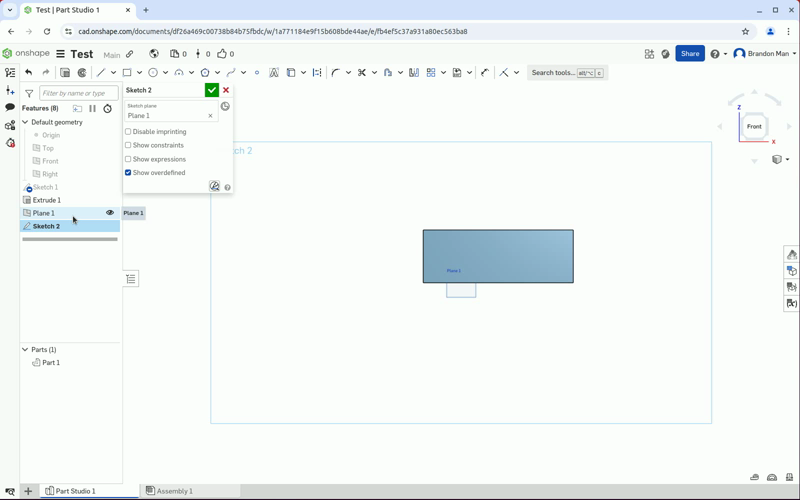
mouse_move(73, 352)
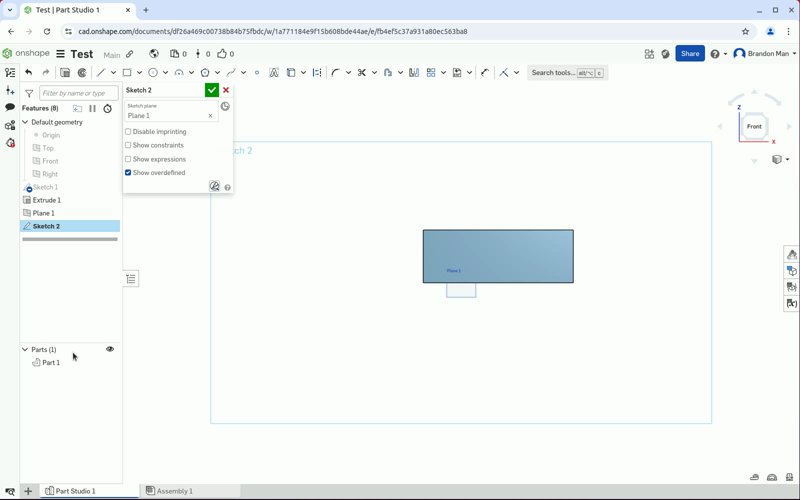
key(y)
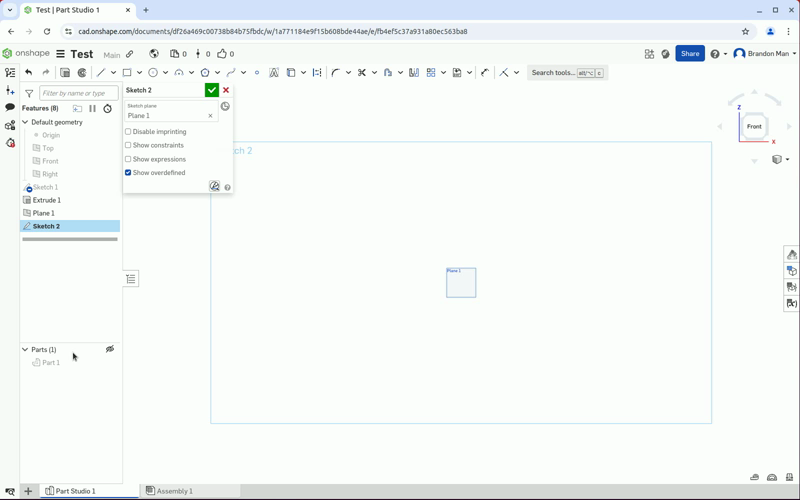
key(l)
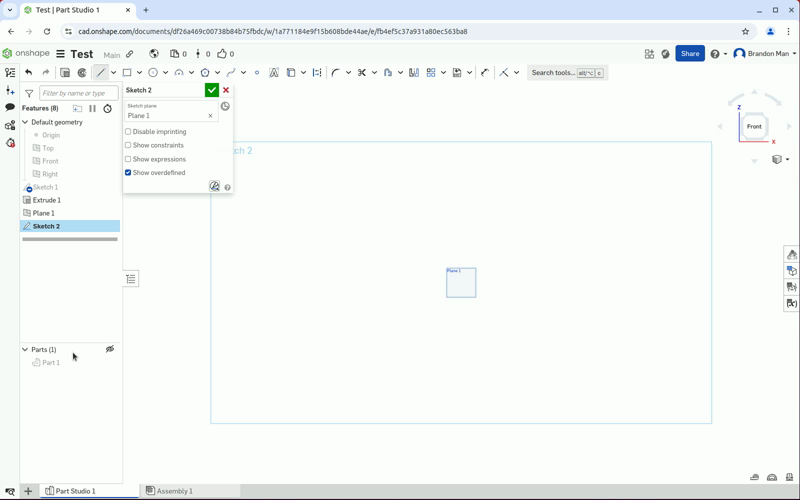
key_down(shift)
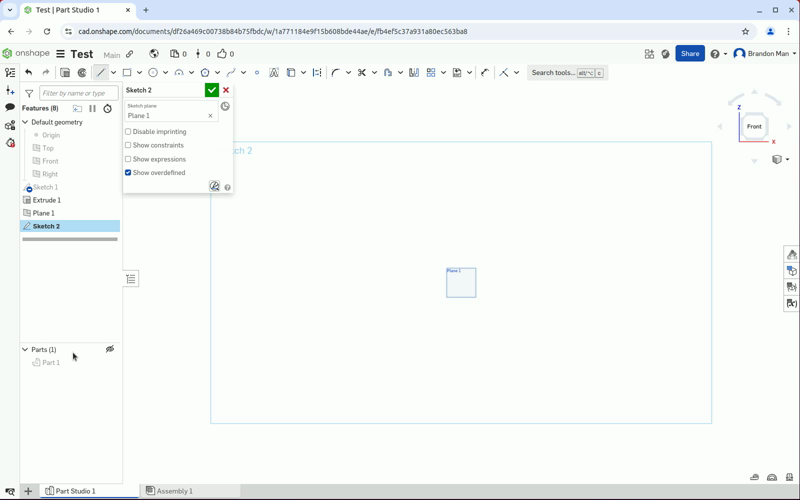
mouse_move(460, 282)
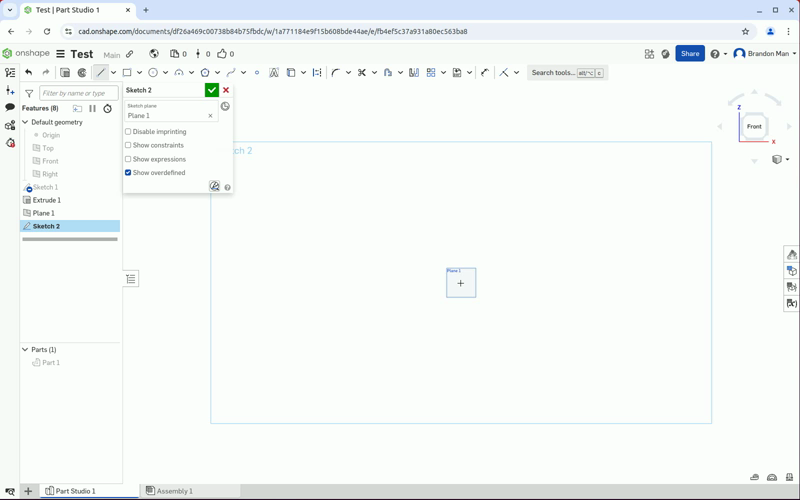
click(460, 282)
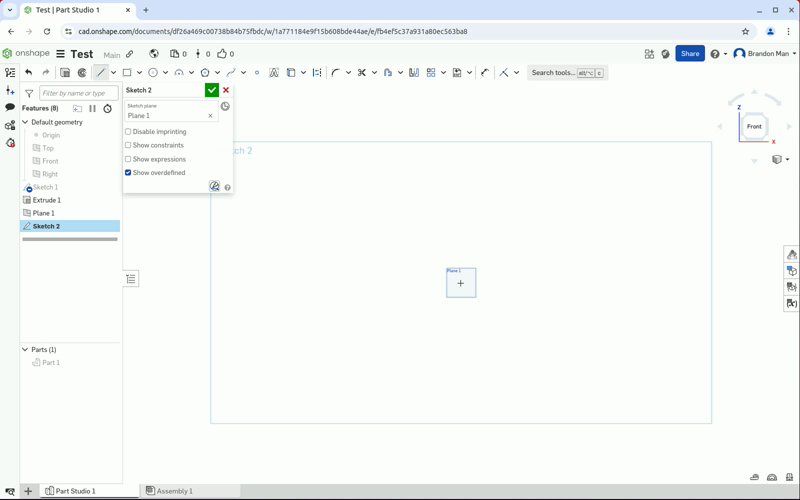
key_up(shift)
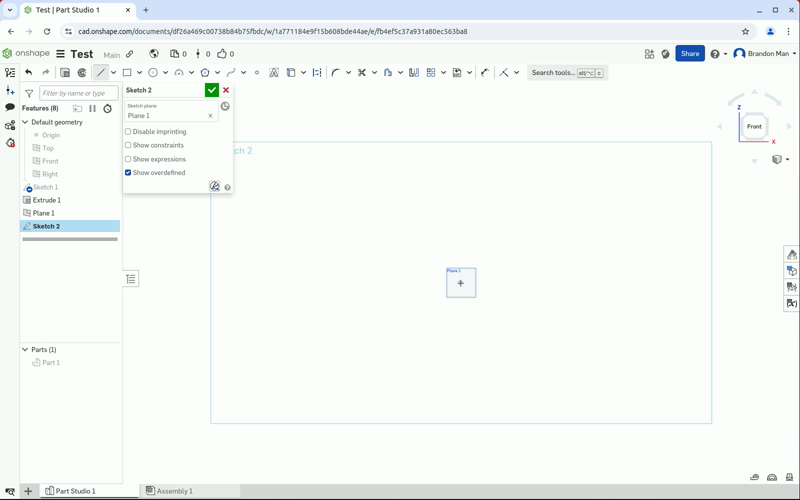
key_down(shift)
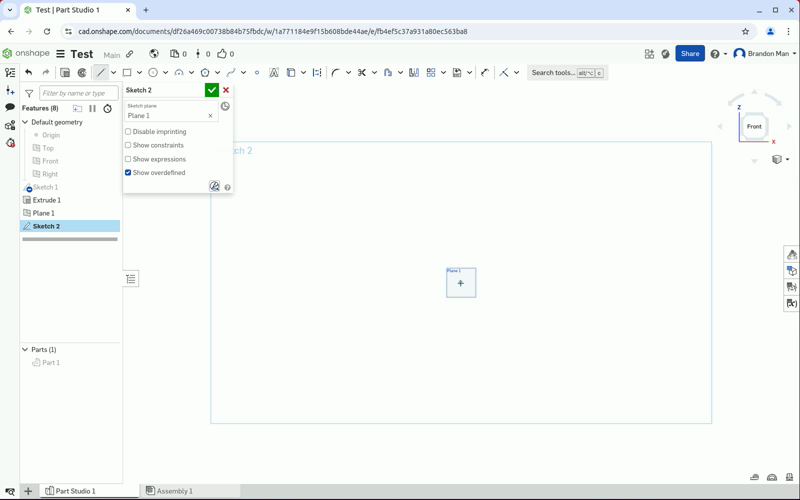
mouse_move(530, 282)
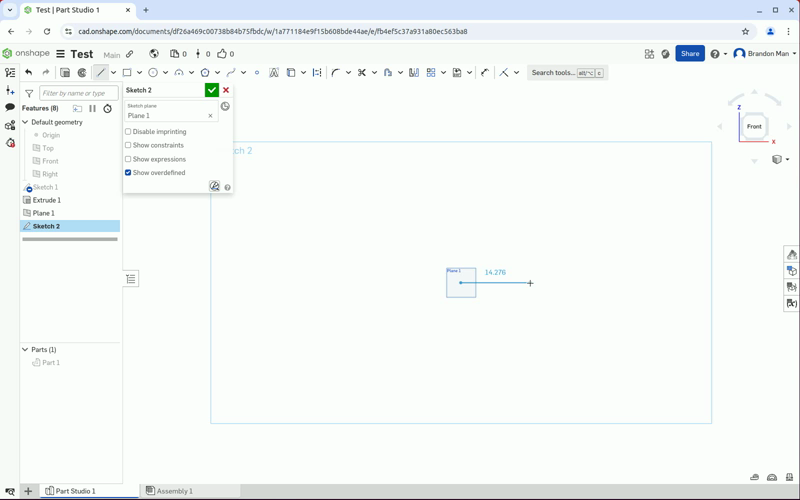
click(530, 282)
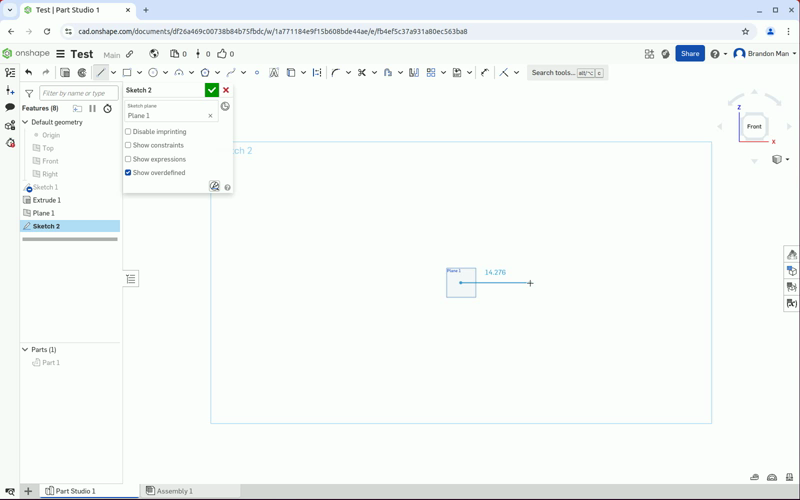
key_up(shift)
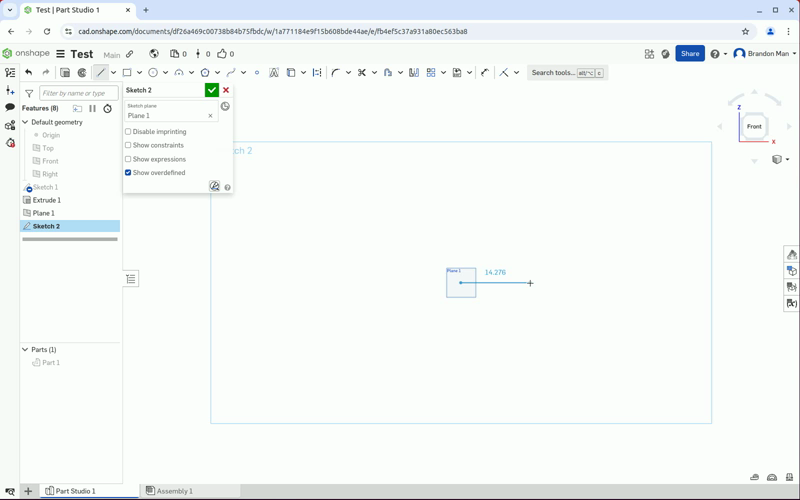
key_down(shift)
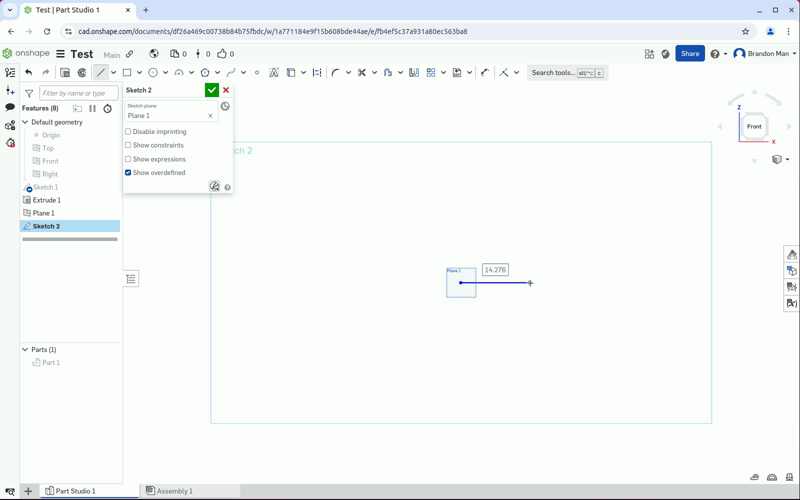
mouse_move(560, 282)
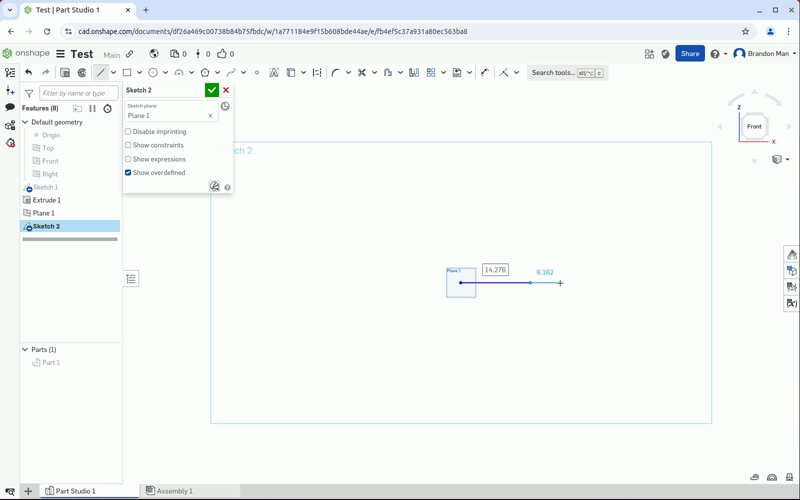
mouse_move(530, 248)
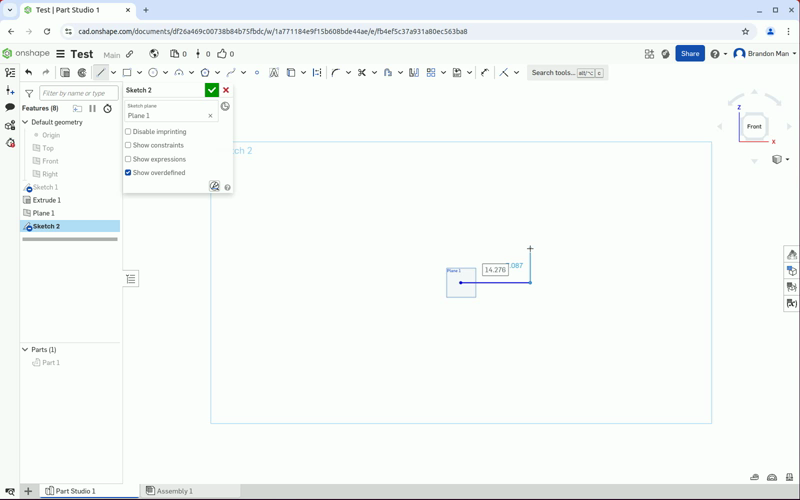
click(530, 248)
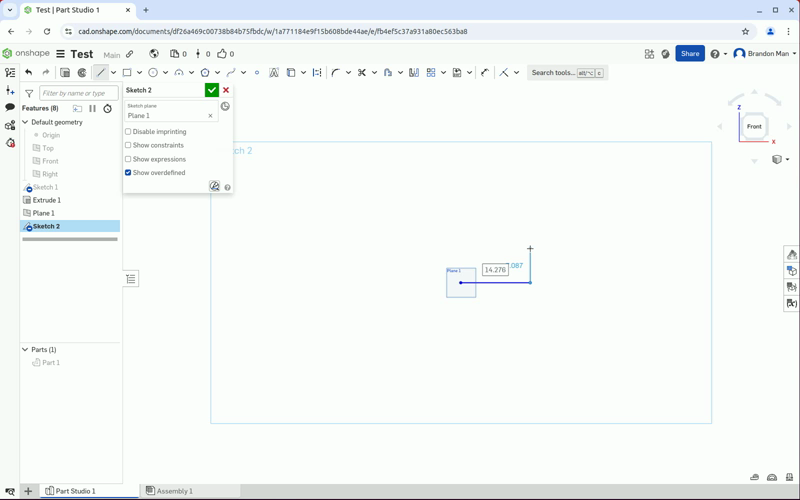
key_up(shift)
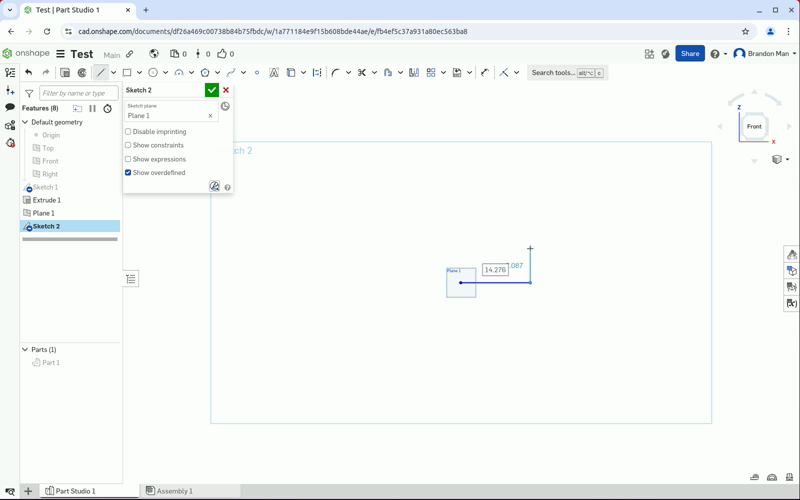
key_down(shift)
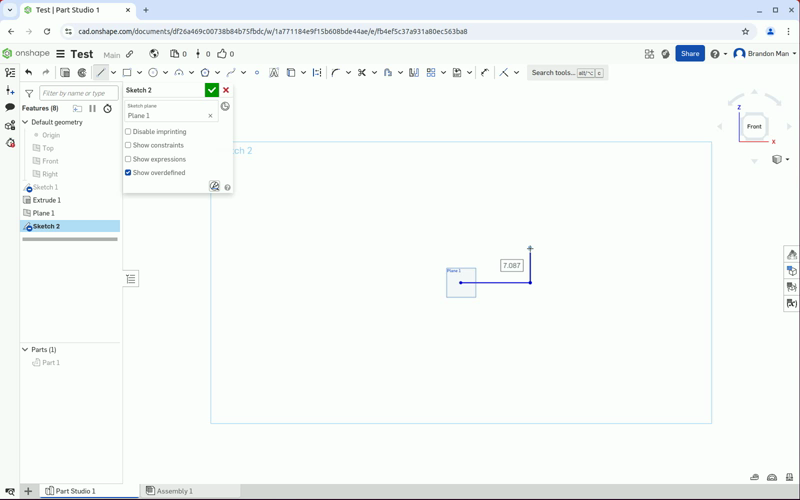
mouse_move(460, 248)
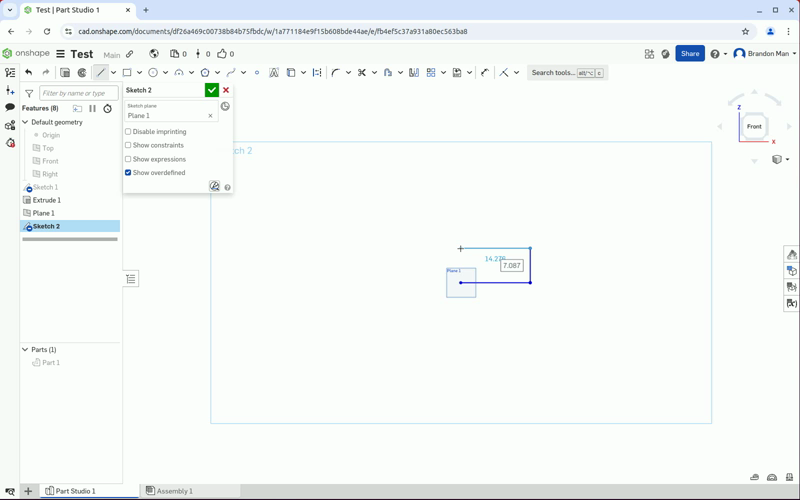
click(460, 248)
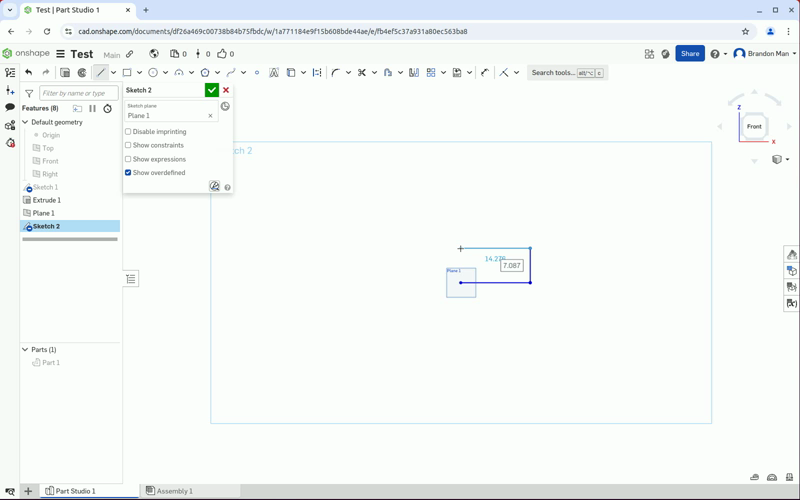
key_up(shift)
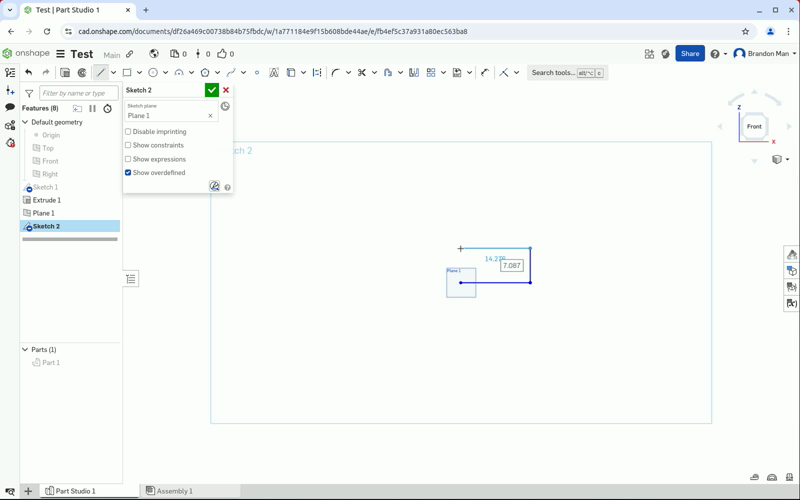
mouse_move(490, 248)
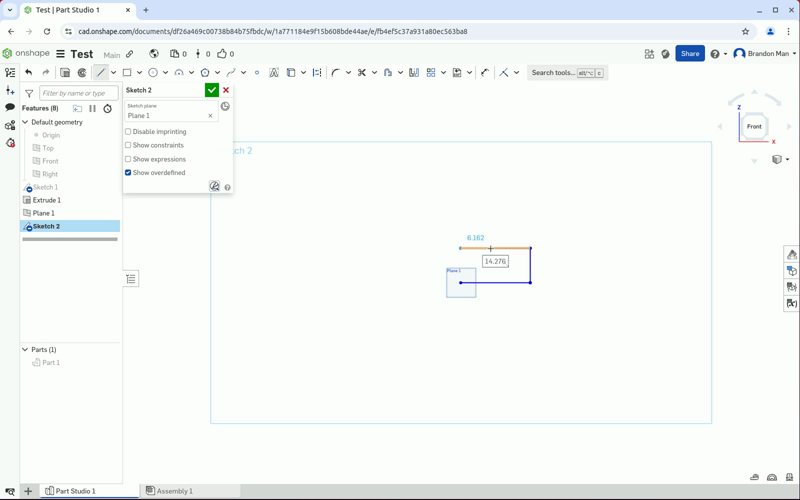
key_down(shift)
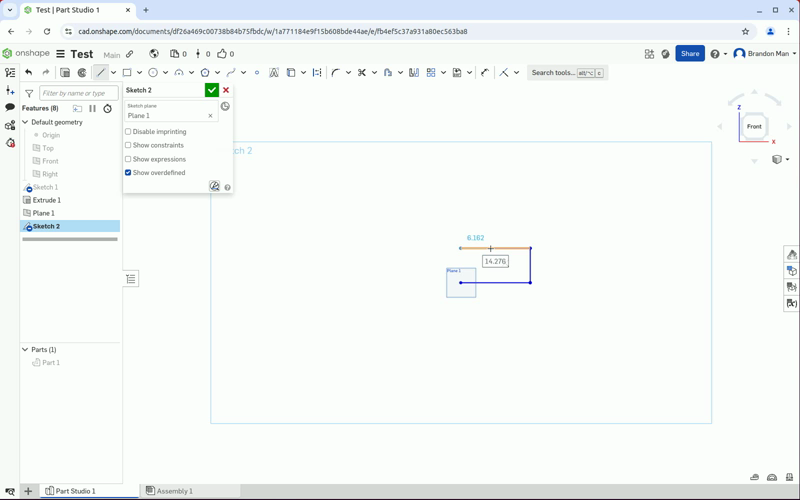
mouse_move(460, 282)
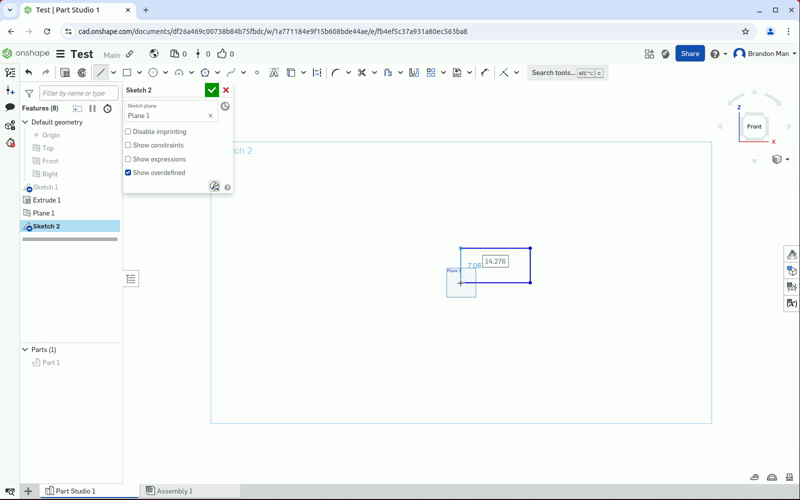
key_up(shift)
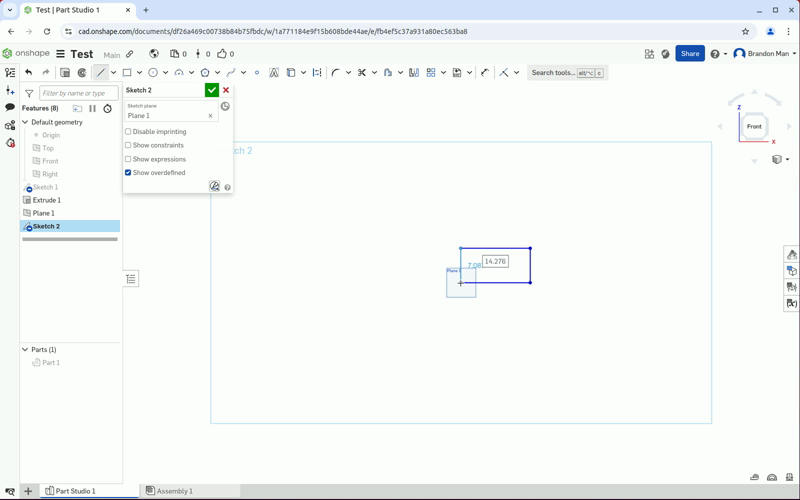
click(460, 282)
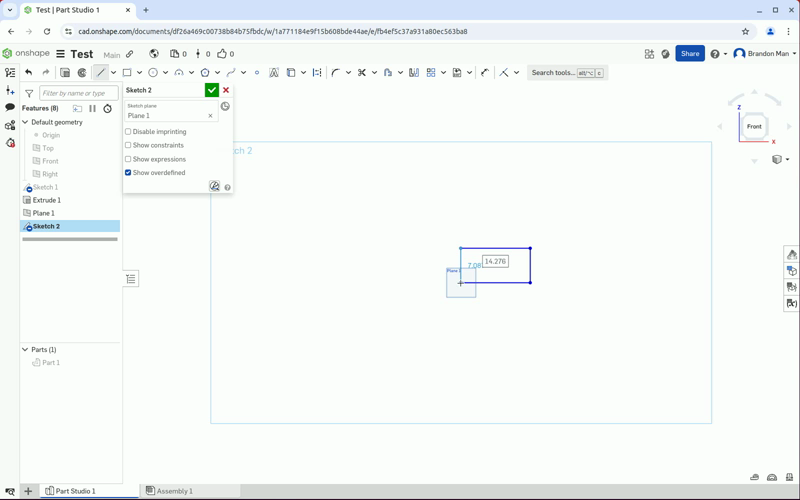
key(esc)
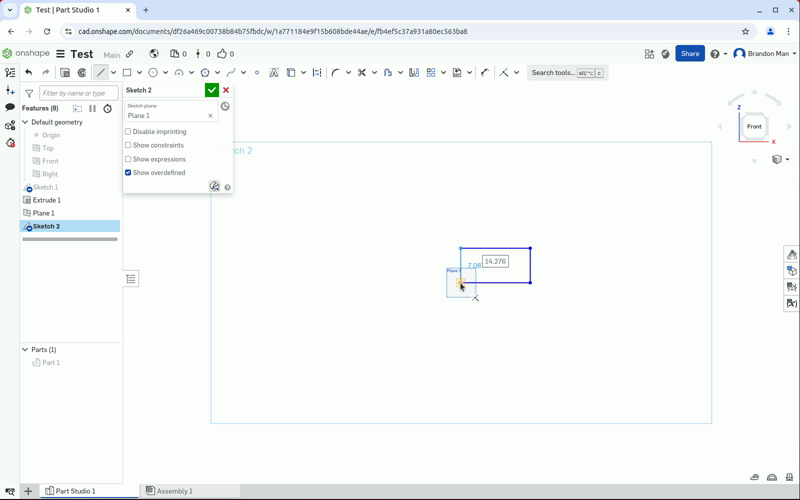
mouse_move(466, 261)
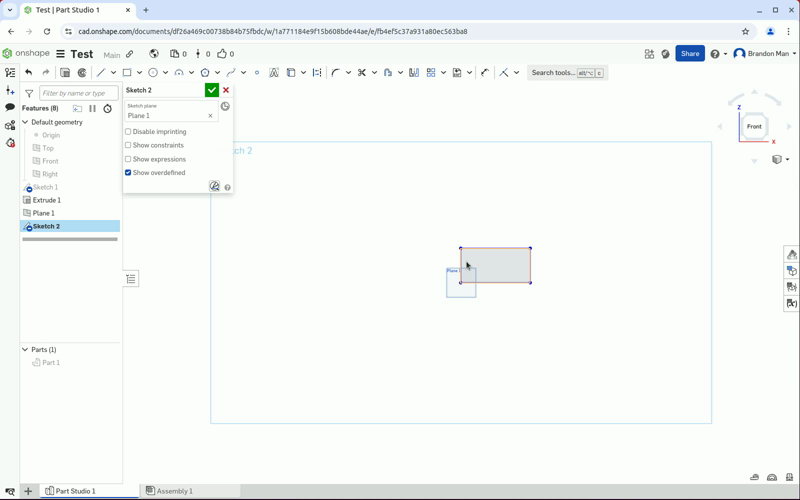
click(466, 261)
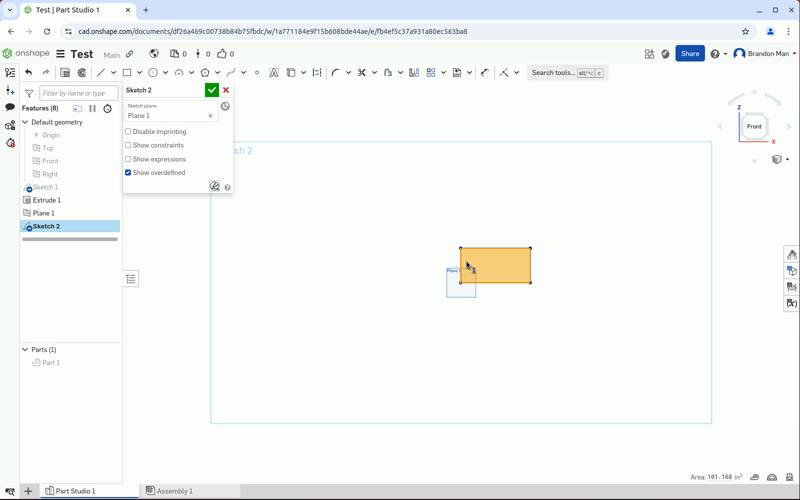
mouse_move(73, 352)
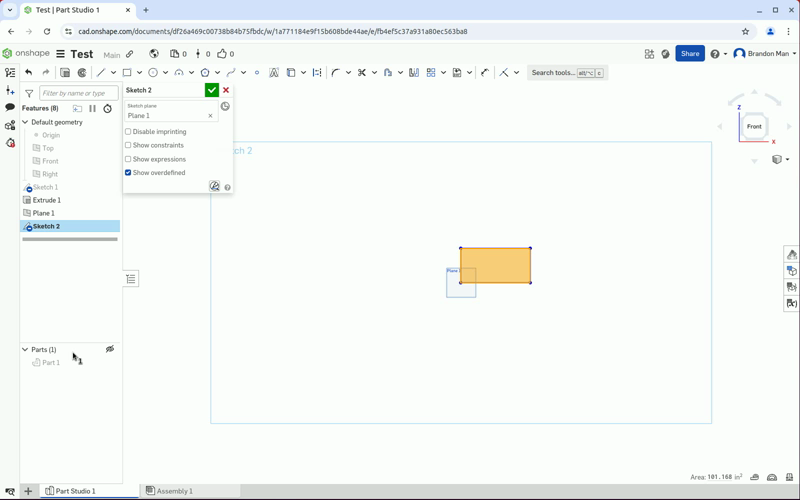
key(shift+y)
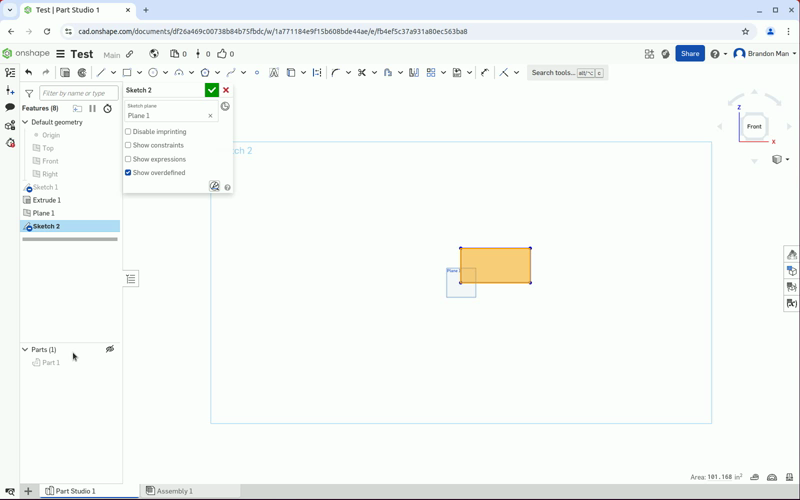
key(shift+e)
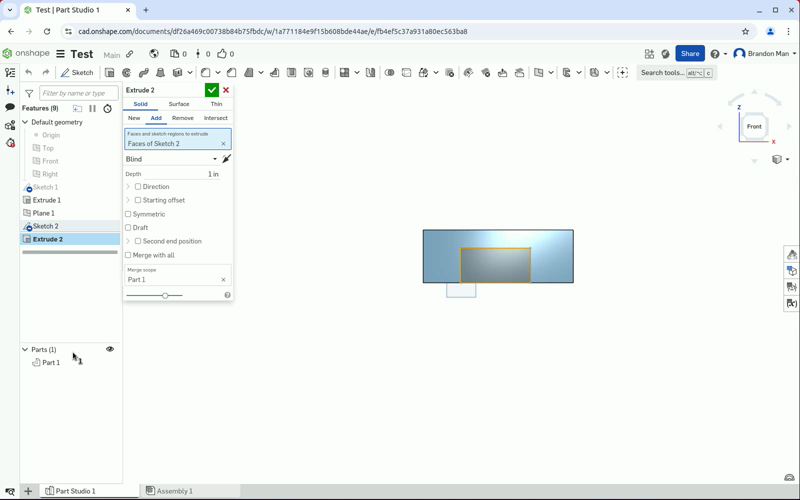
mouse_move(143, 106)
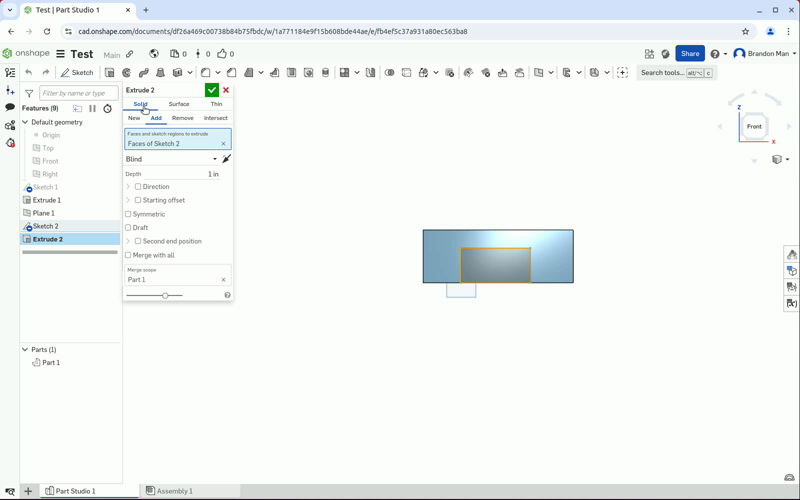
click(143, 106)
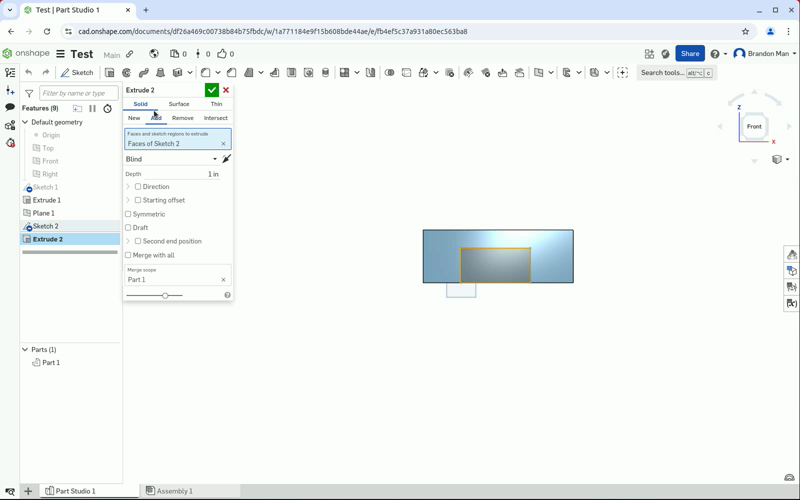
mouse_move(186, 120)
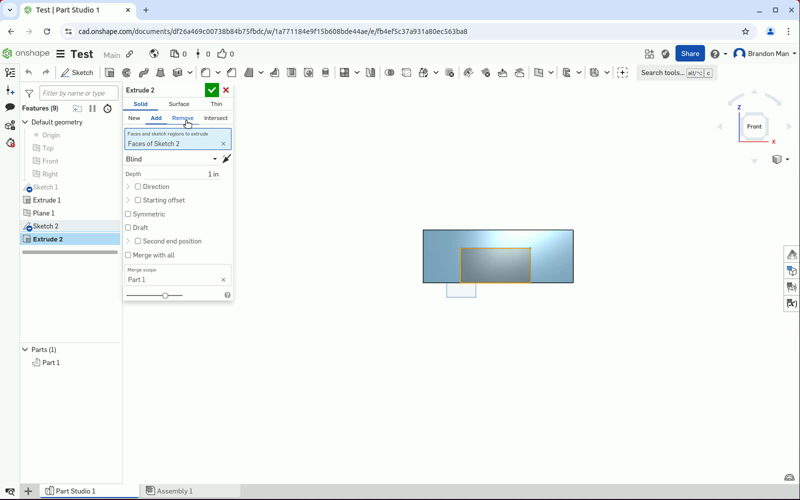
click(186, 120)
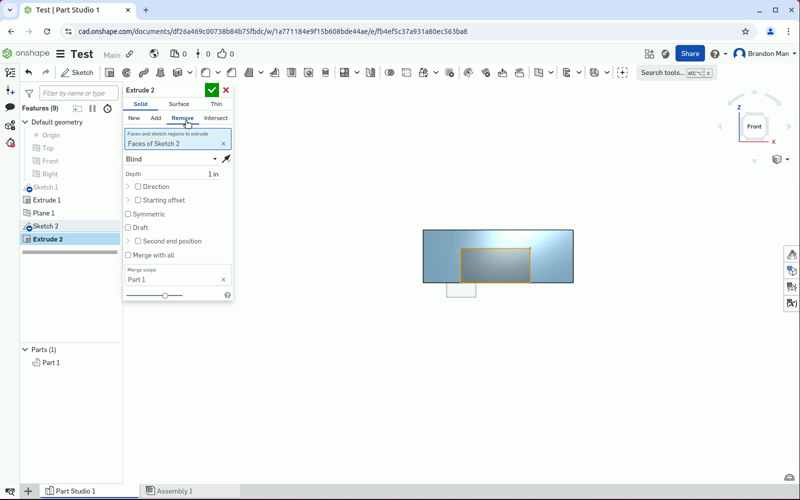
key(tab, 4)
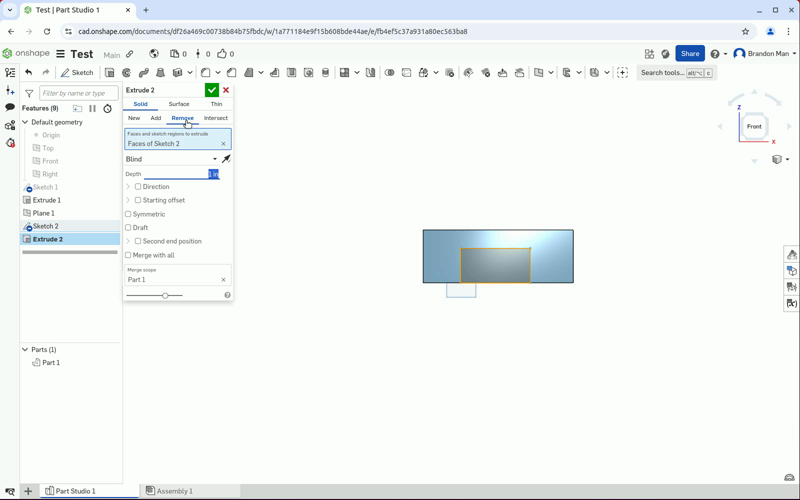
text(6.018)
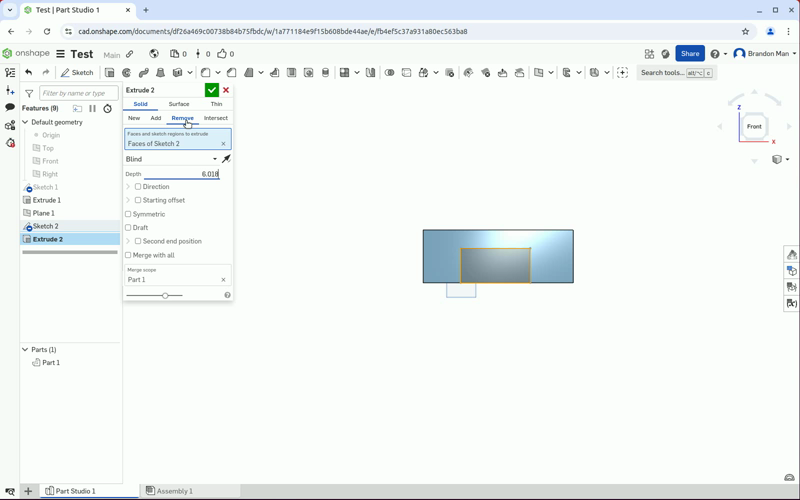
key(tab, 6)
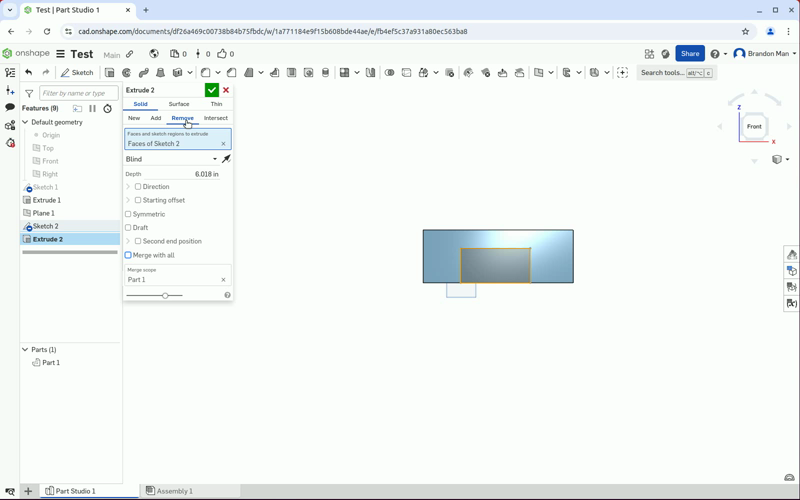
key(space)
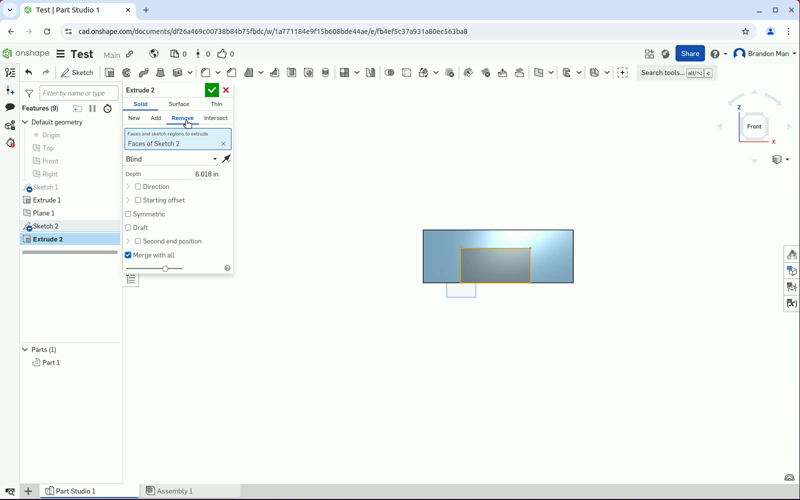
key(enter)
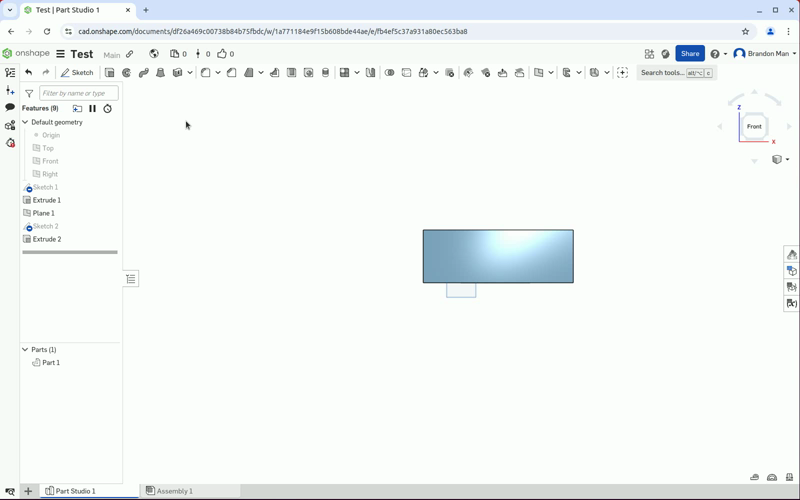
key(shift+h)
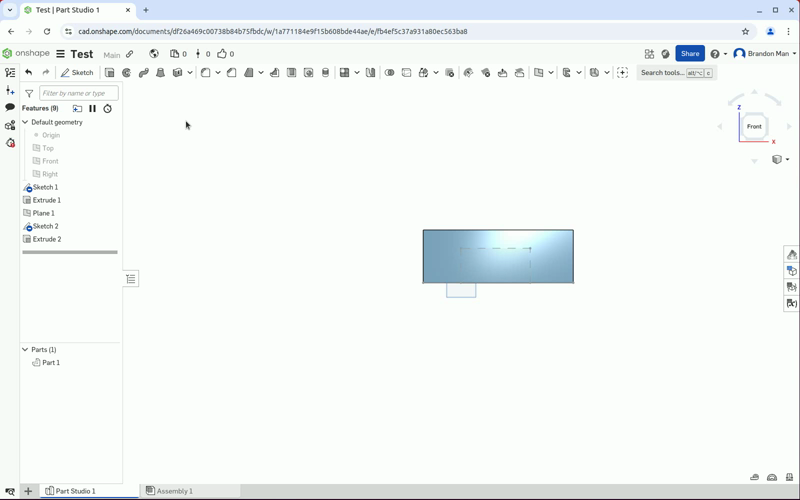
key(shift+h)
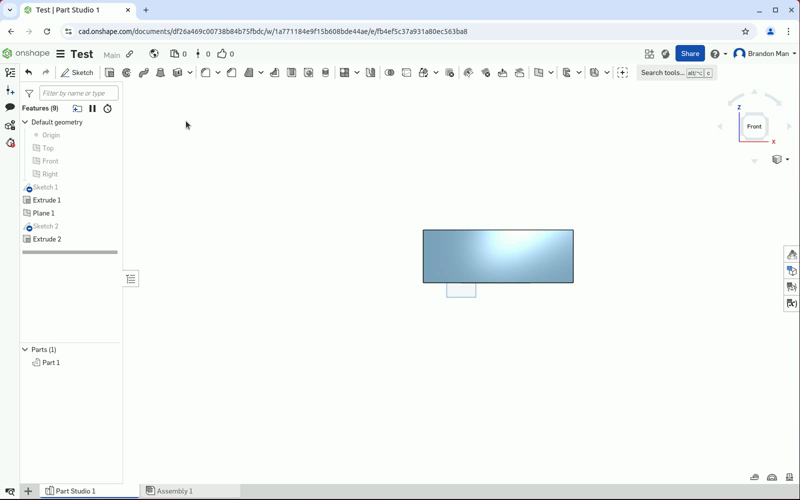
mouse_move(73, 189)
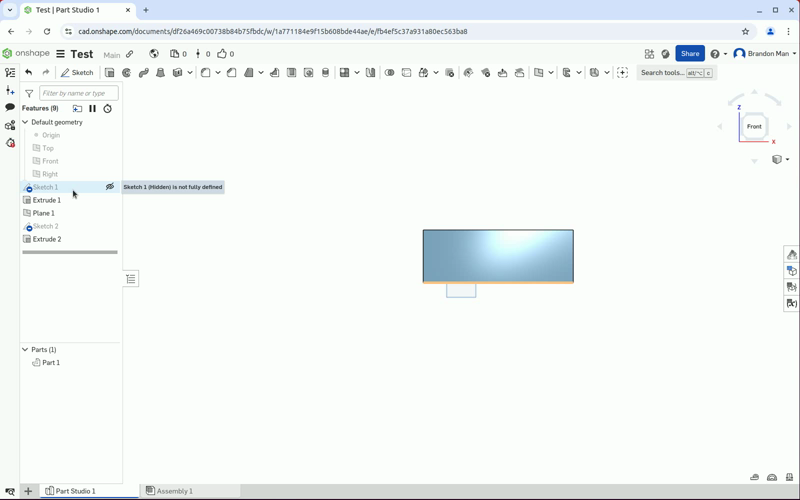
click(73, 189)
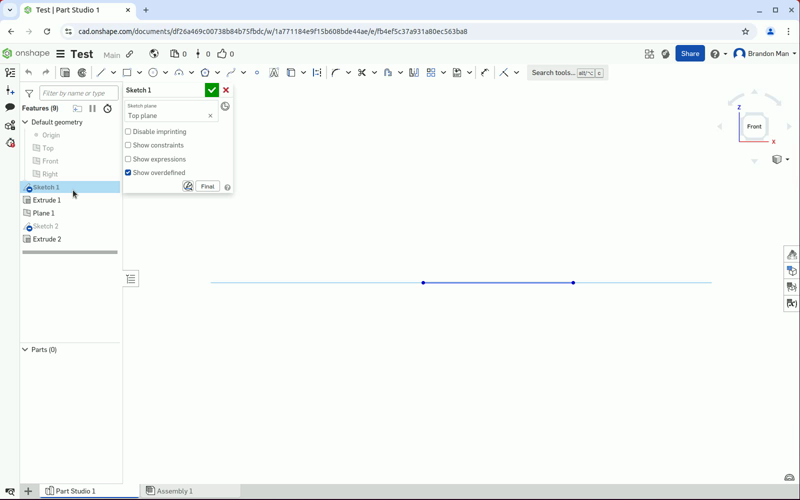
mouse_move(229, 92)
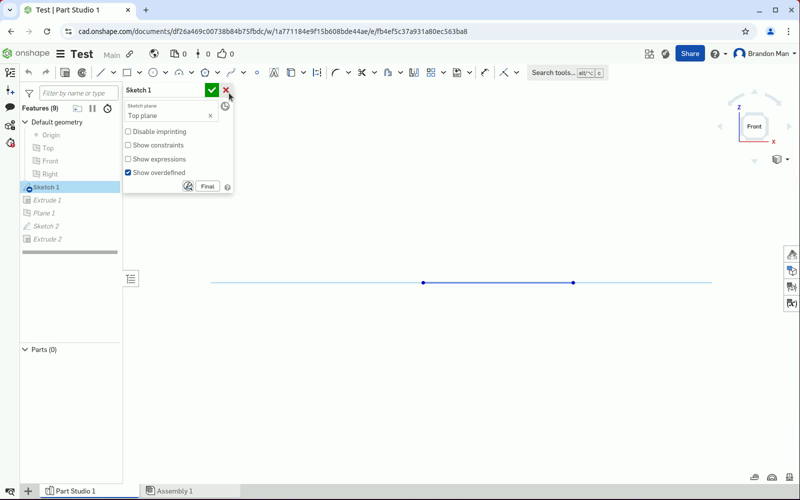
click(229, 92)
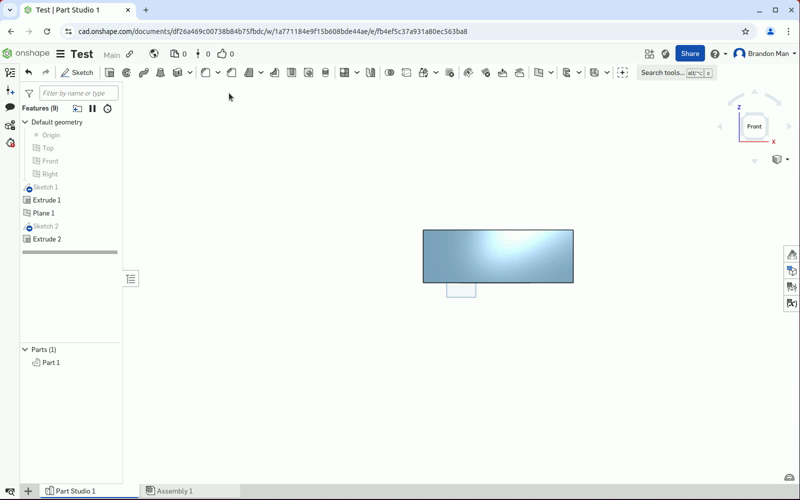
mouse_move(73, 352)
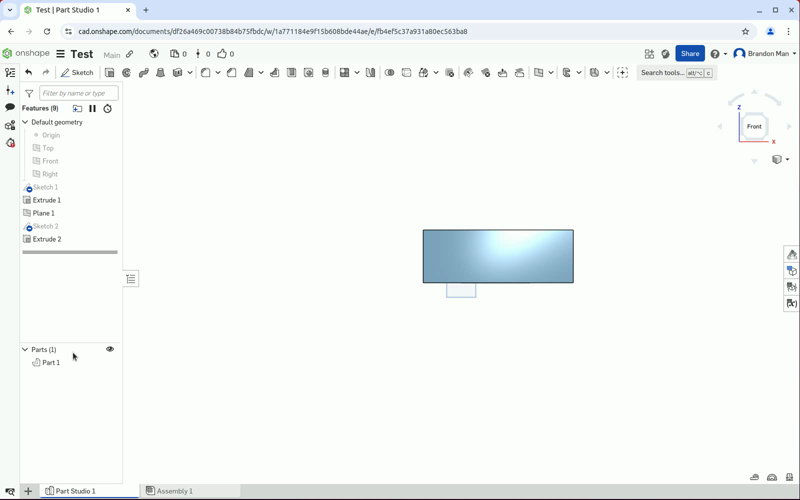
key(y)
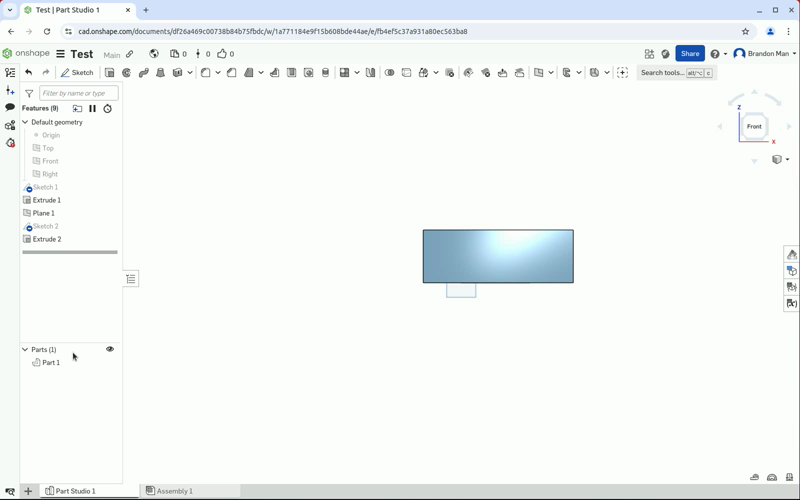
key(shift+p)
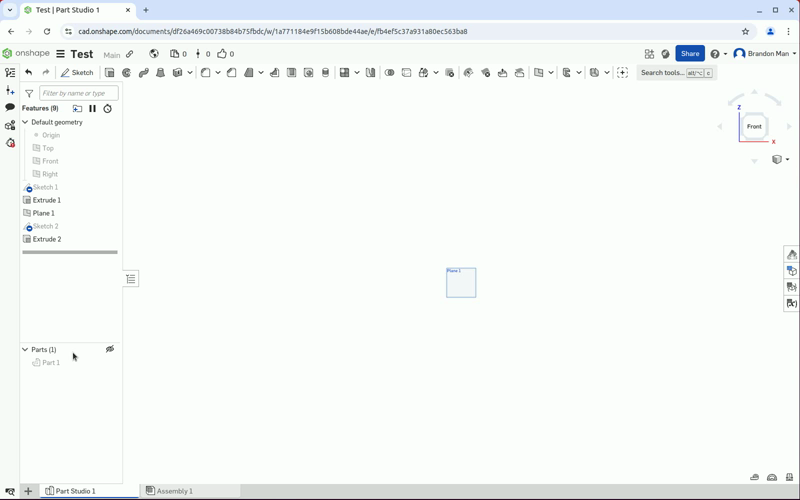
key(space)
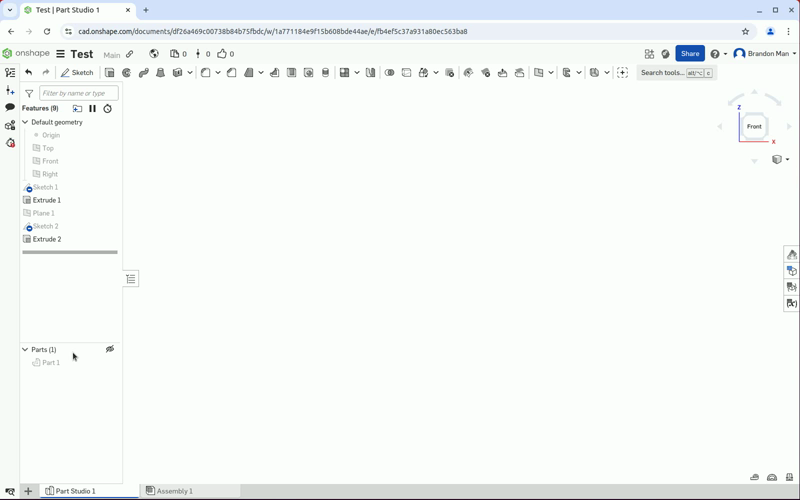
key_down(shift)
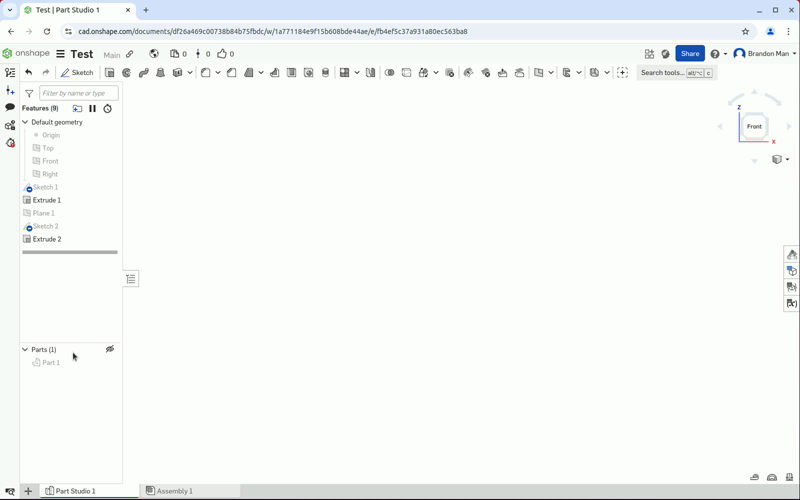
key(down)
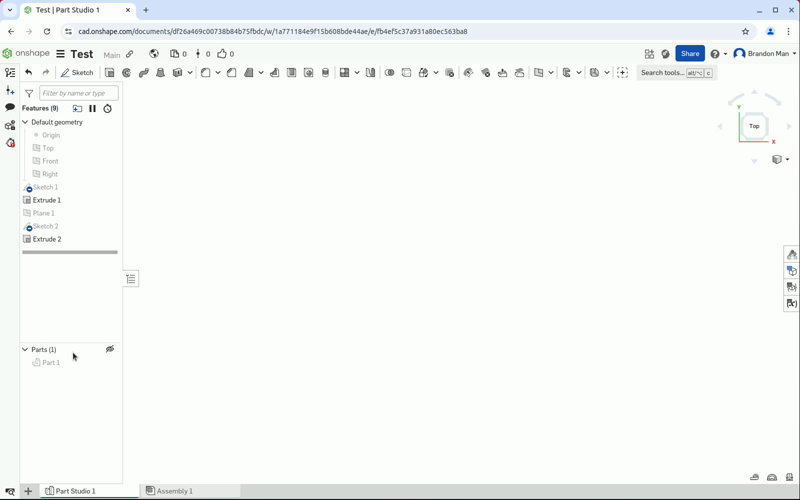
key_up(shift)
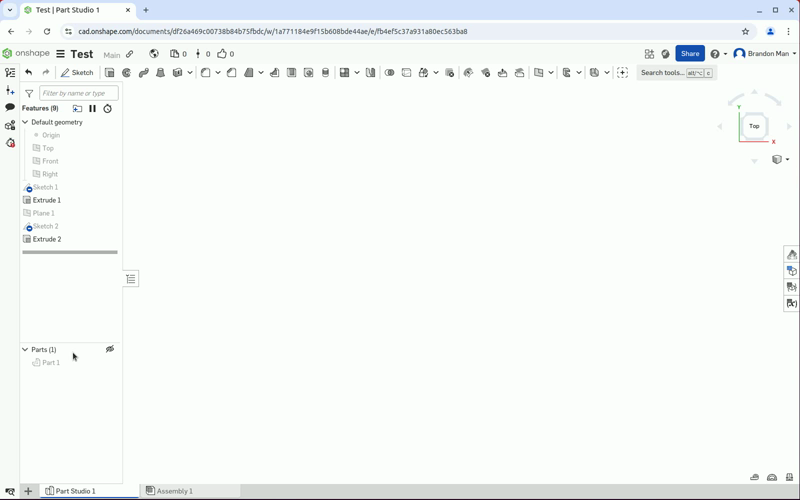
mouse_move(73, 352)
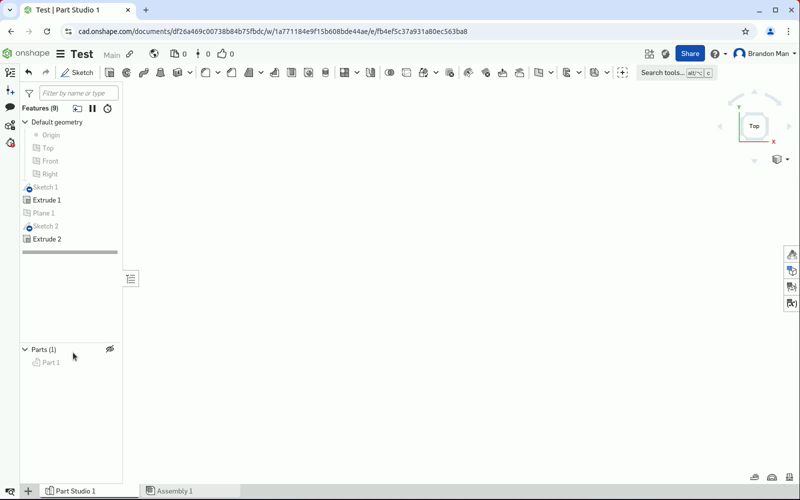
key(shift+y)
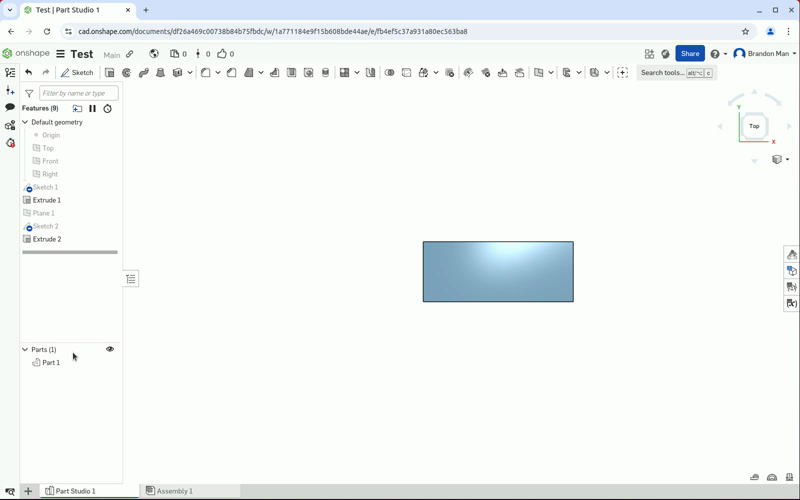
mouse_move(541, 75)
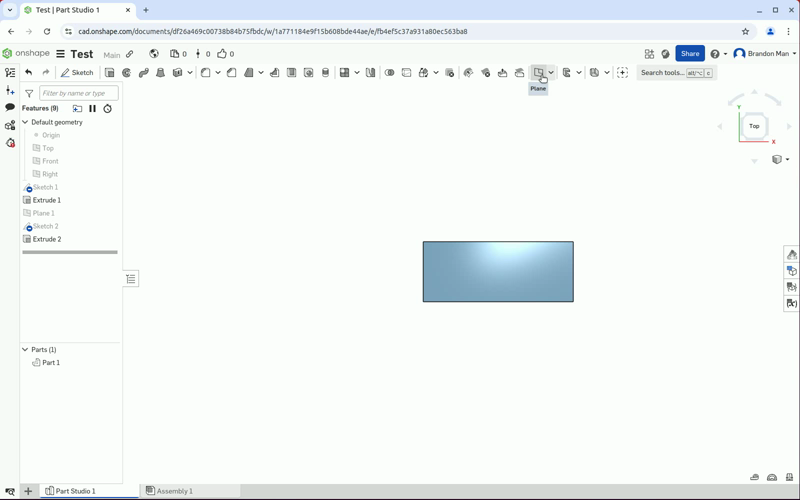
click(541, 75)
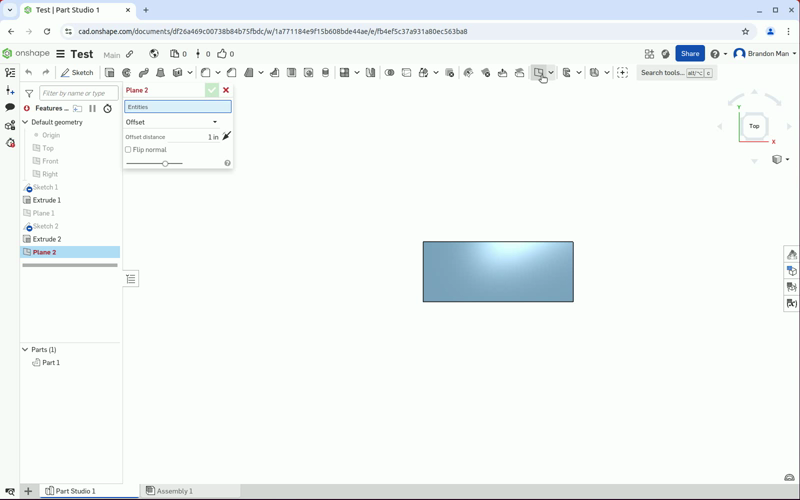
mouse_move(73, 150)
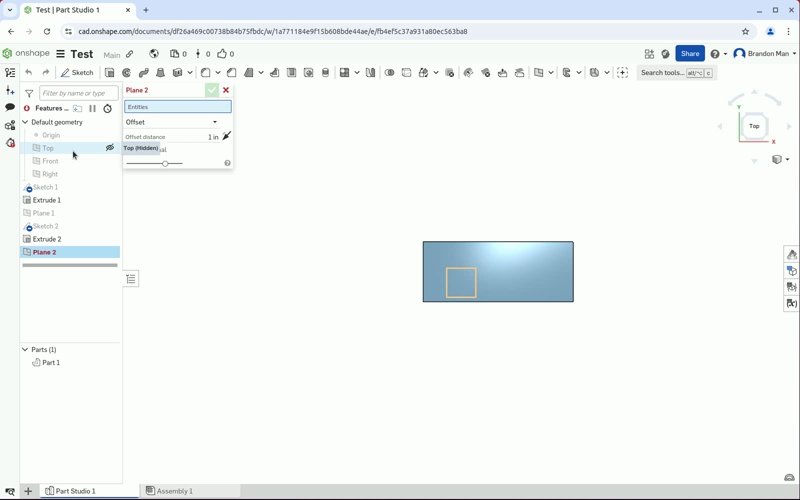
click(73, 150)
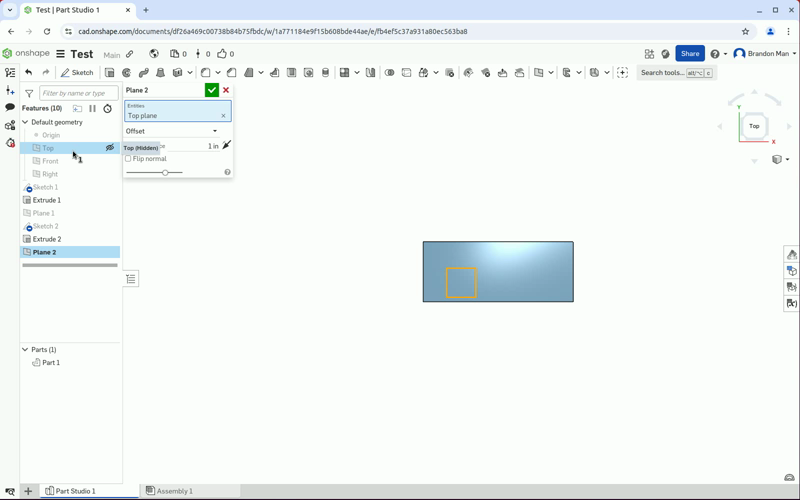
key(tab, 2)
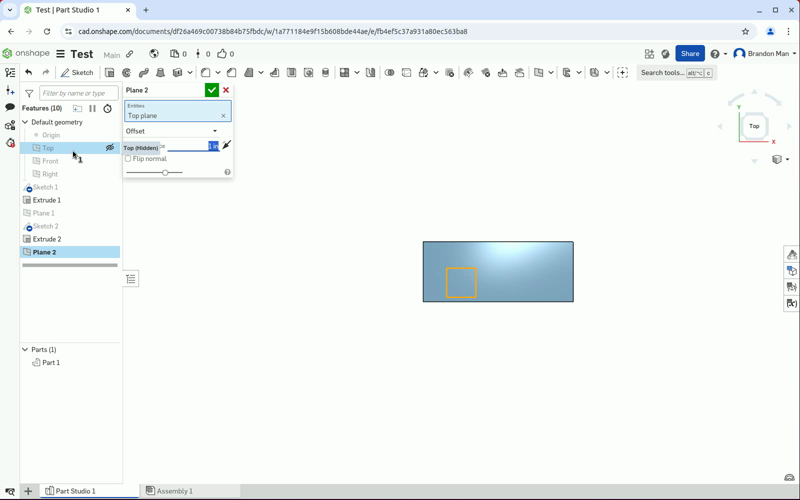
text(10.845)
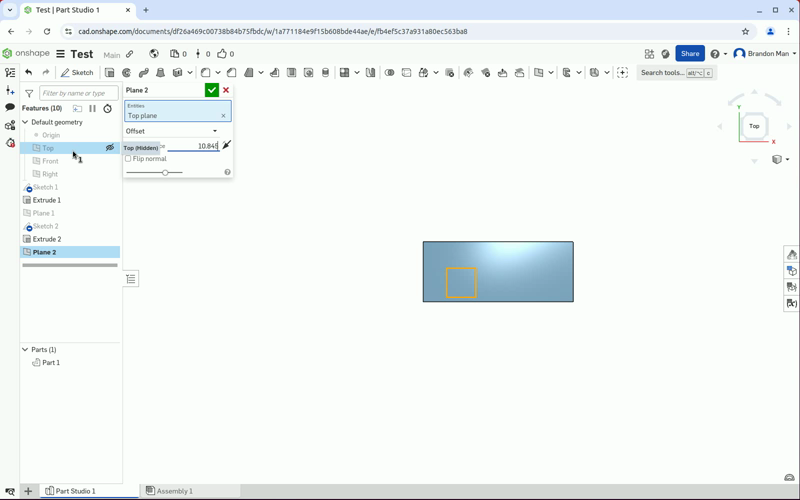
key(enter, 2)
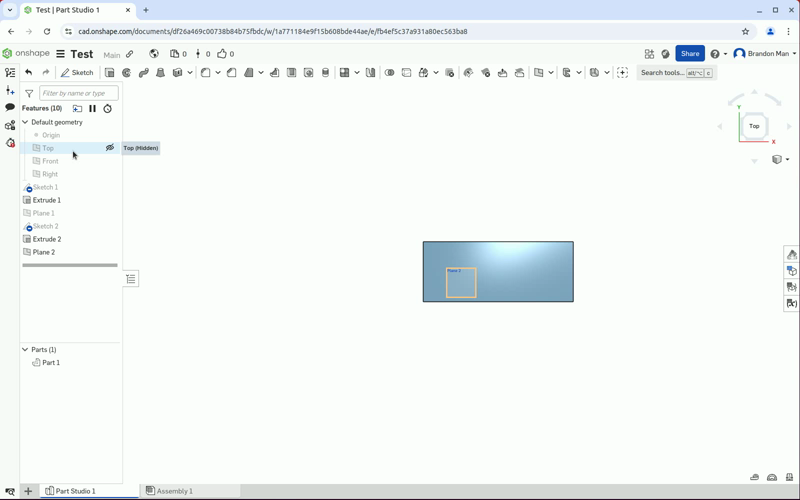
key(shift+s)
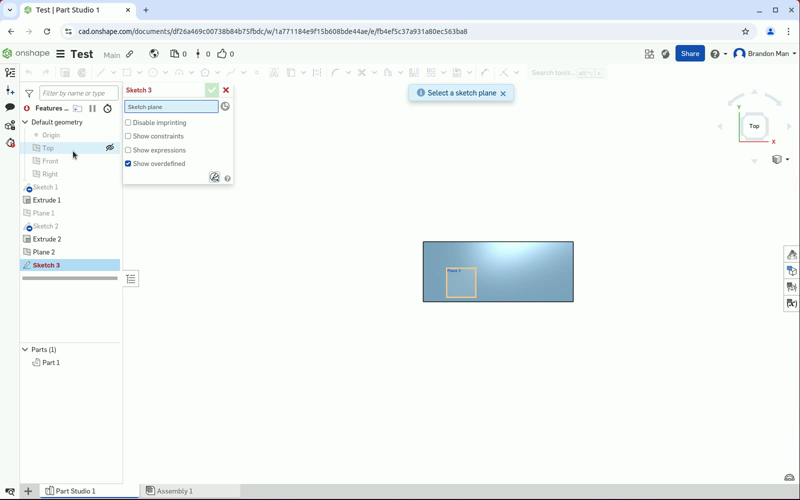
mouse_move(73, 254)
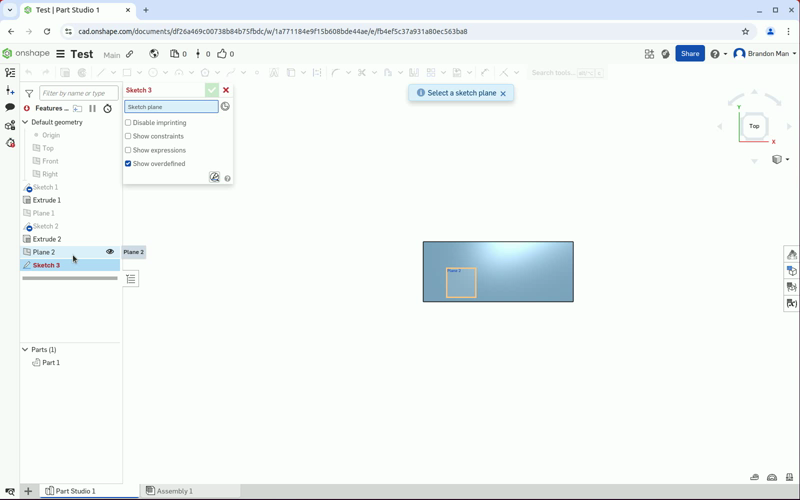
click(73, 254)
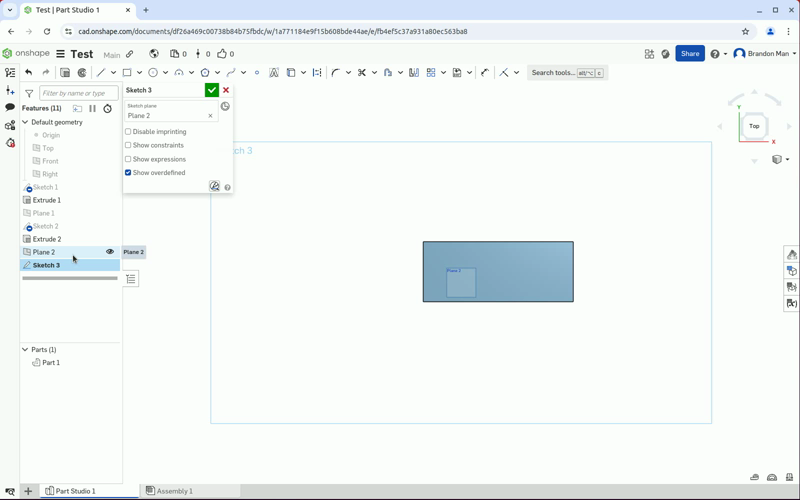
mouse_move(73, 352)
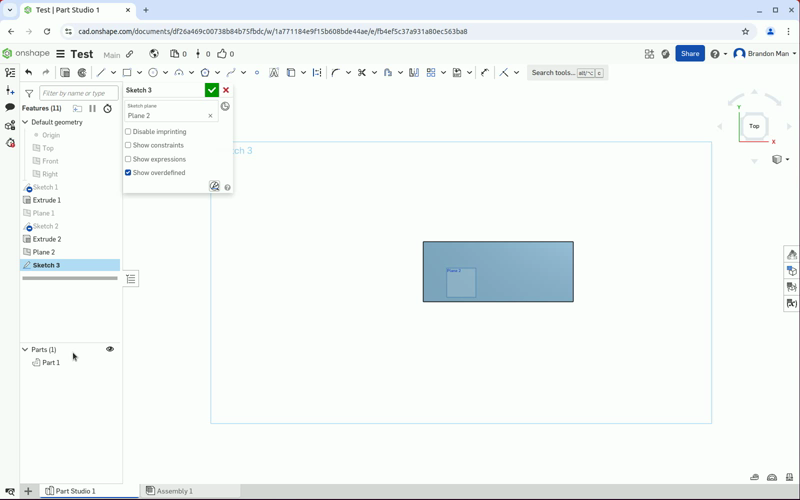
key(y)
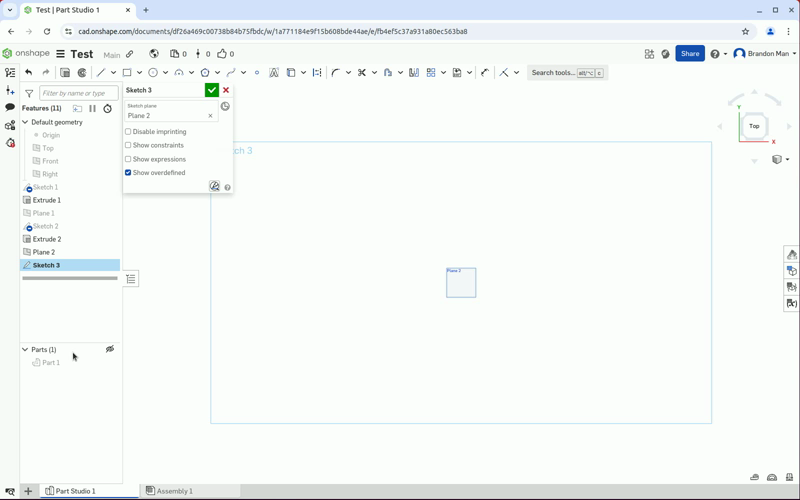
key(l)
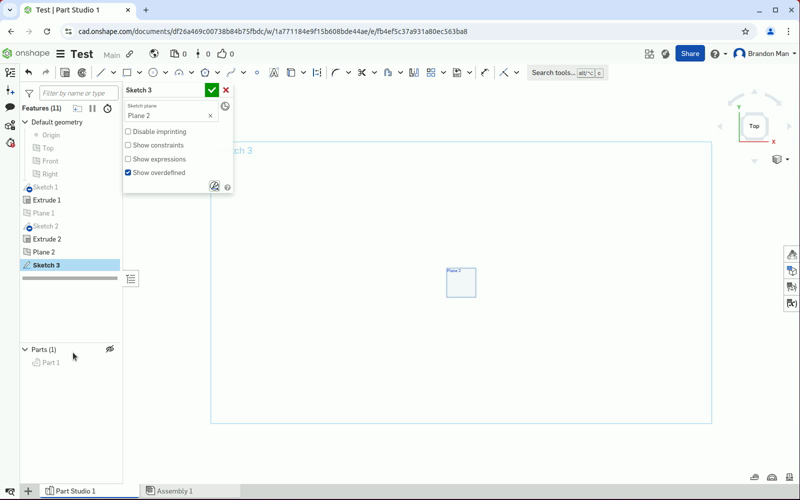
key_down(shift)
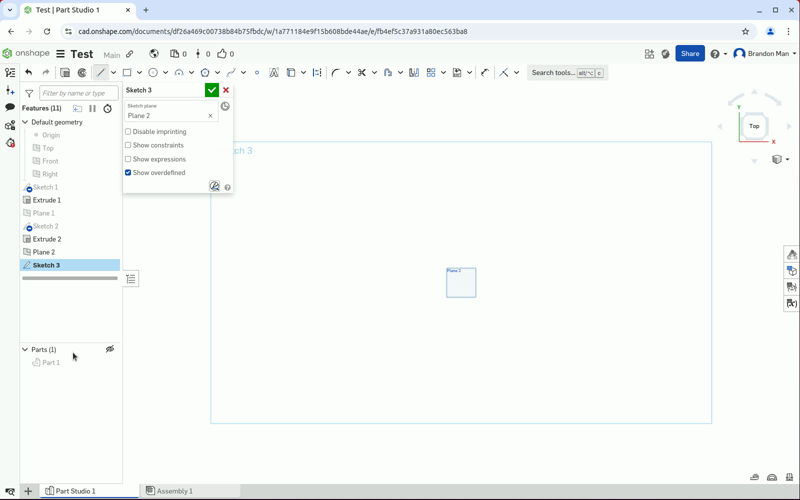
mouse_move(425, 299)
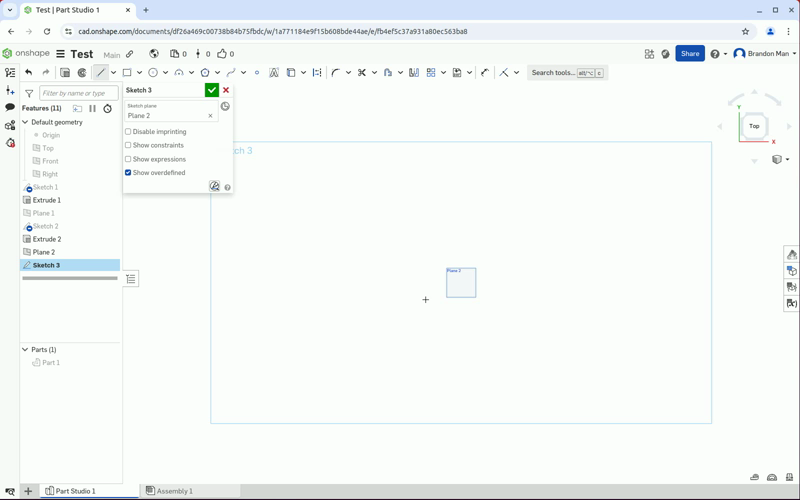
click(425, 299)
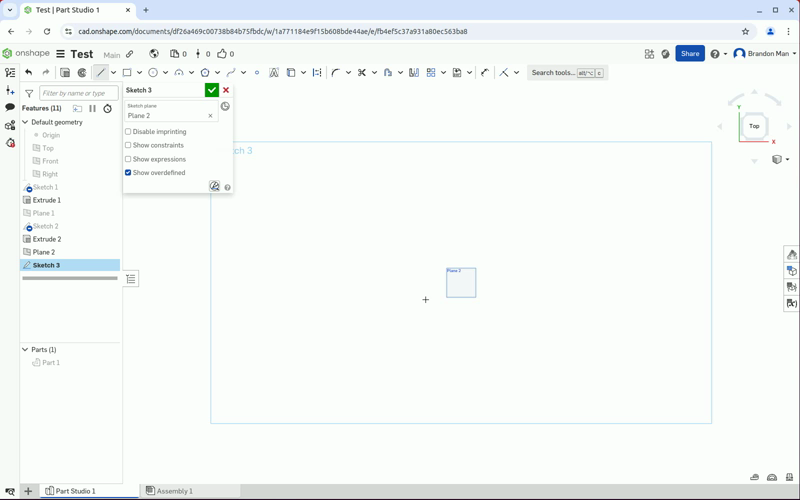
key_up(shift)
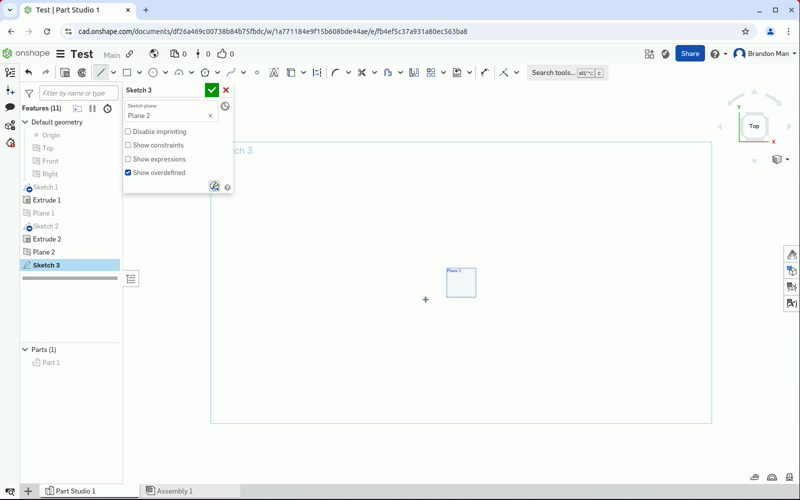
key_down(shift)
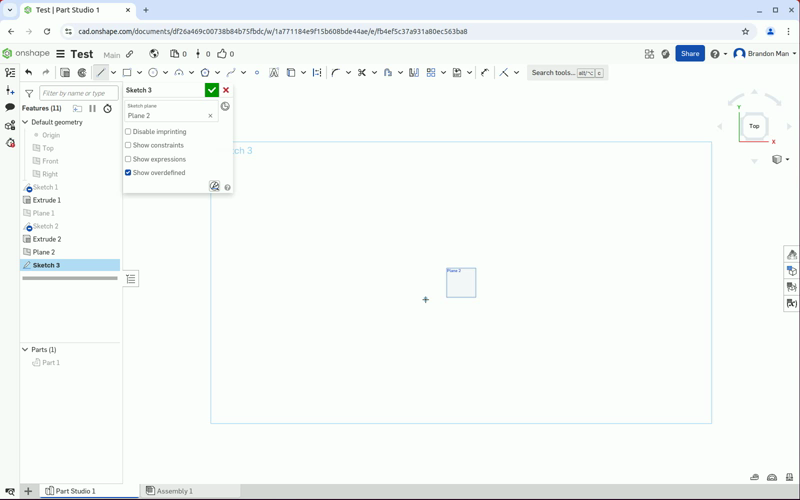
mouse_move(569, 299)
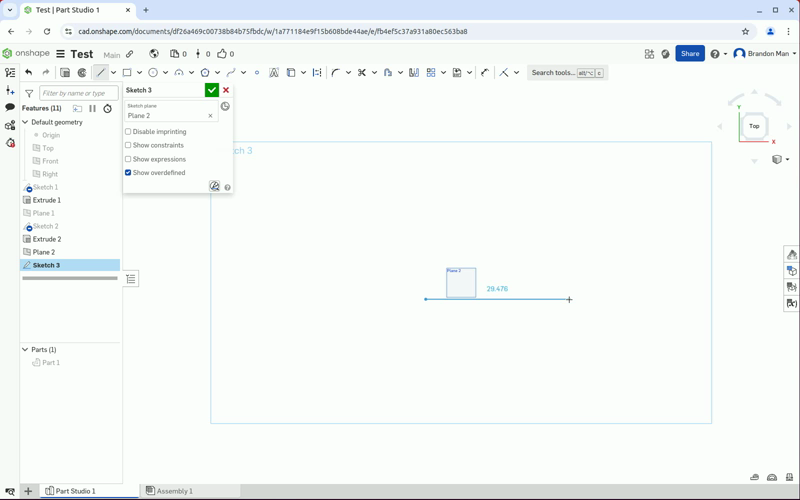
click(569, 299)
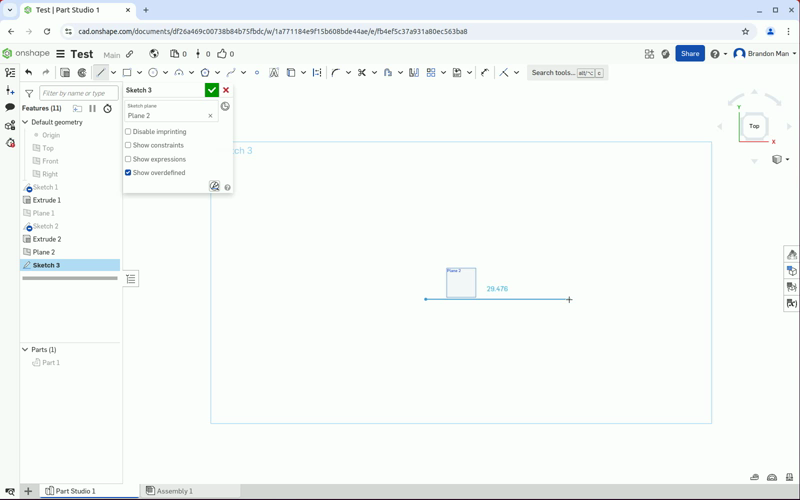
key_up(shift)
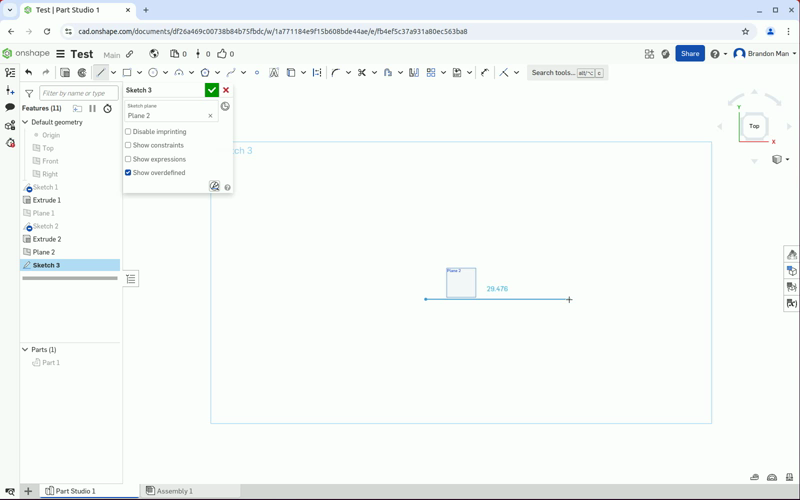
key_down(shift)
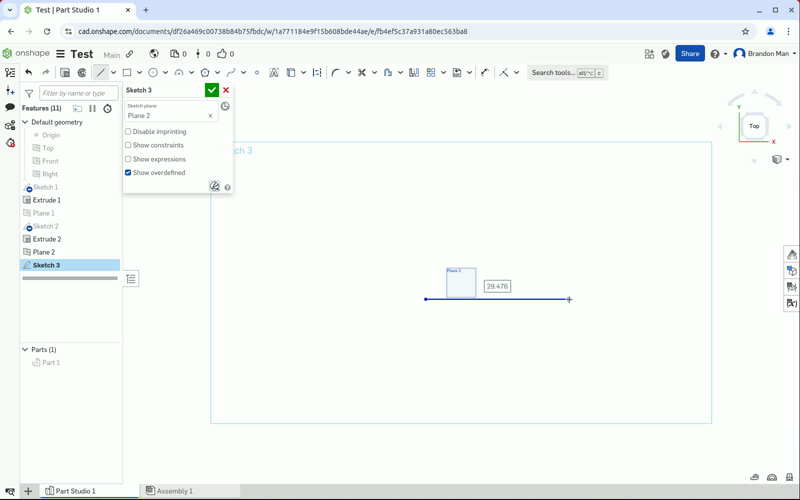
mouse_move(589, 299)
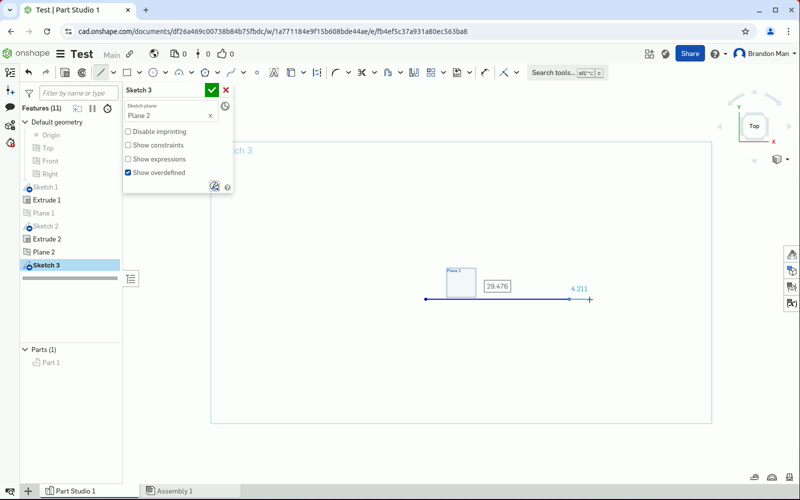
mouse_move(569, 244)
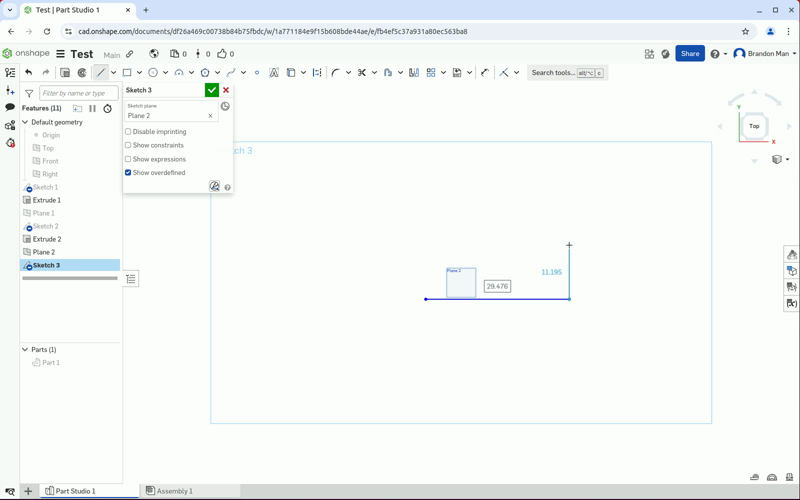
click(569, 244)
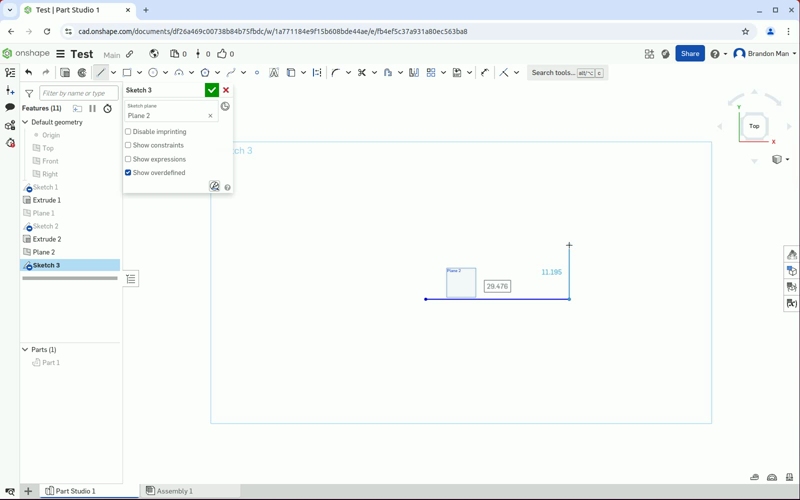
key_up(shift)
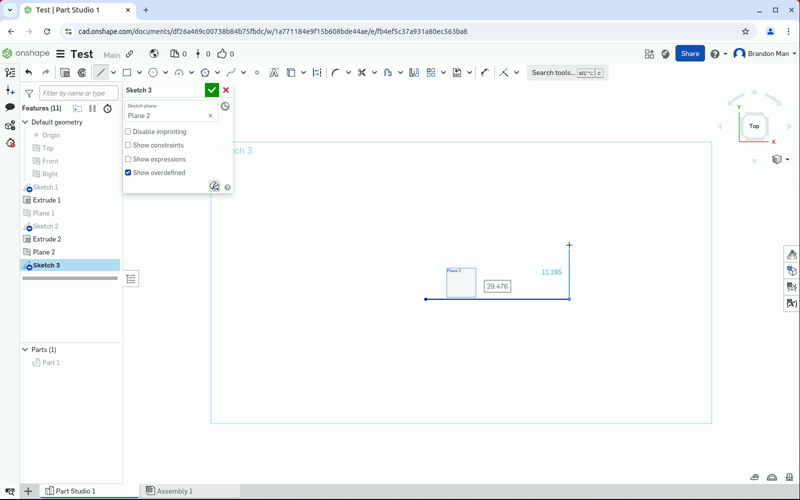
key_down(shift)
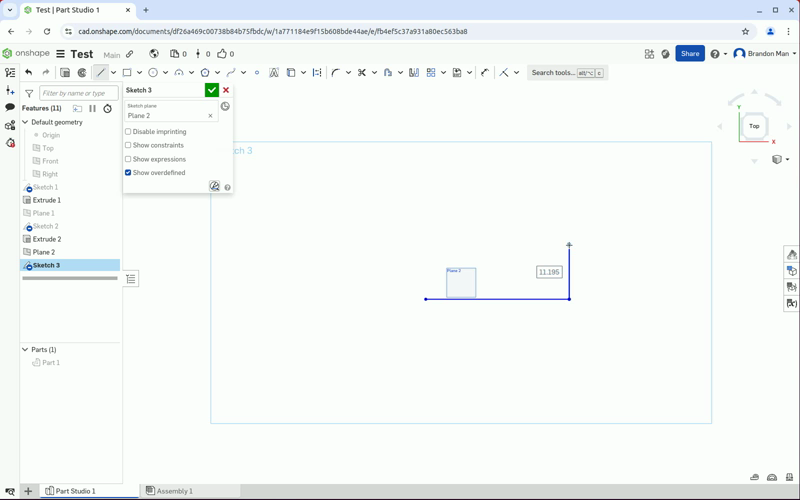
mouse_move(425, 244)
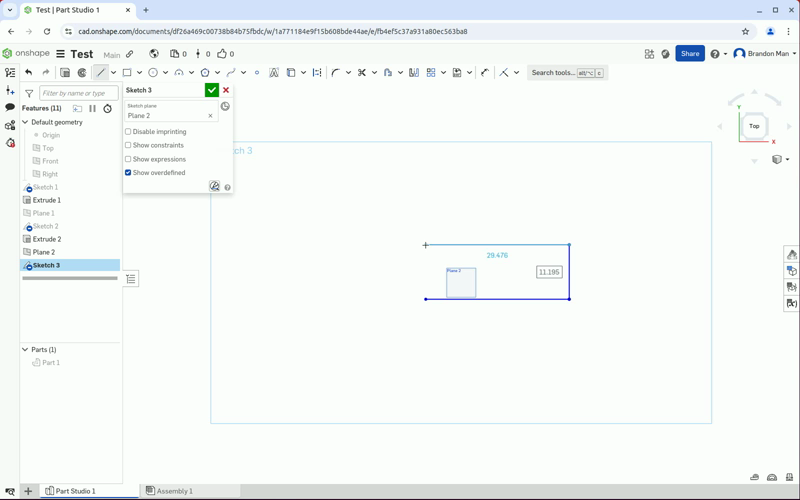
click(425, 244)
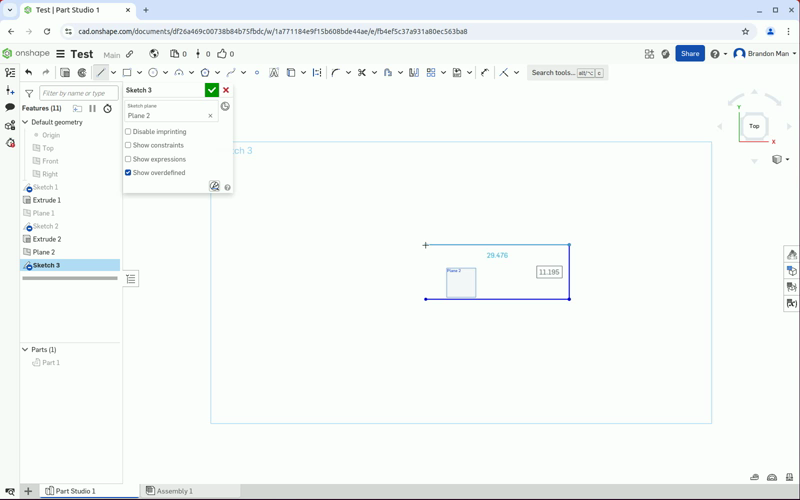
key_up(shift)
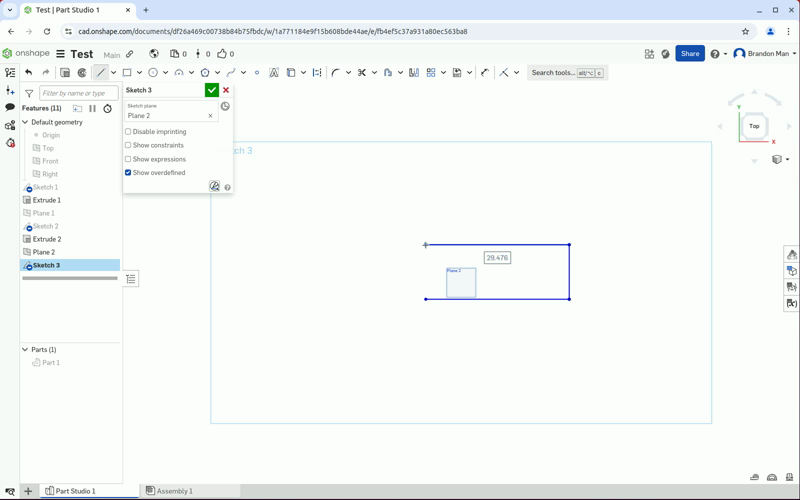
mouse_move(455, 244)
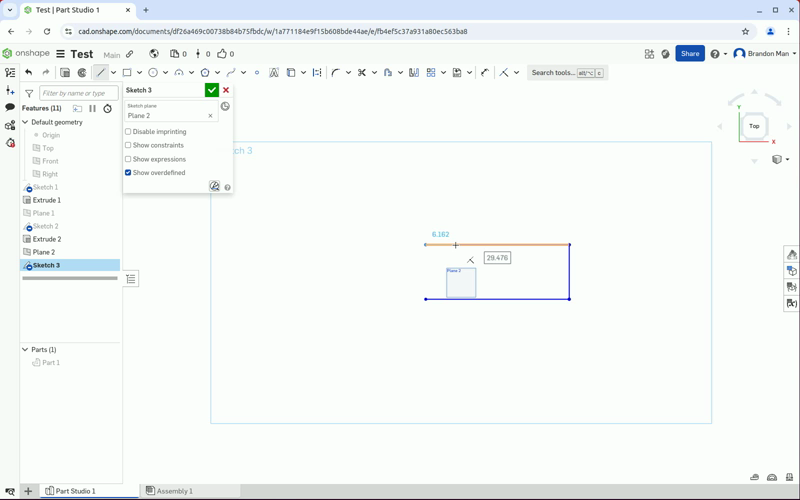
key_down(shift)
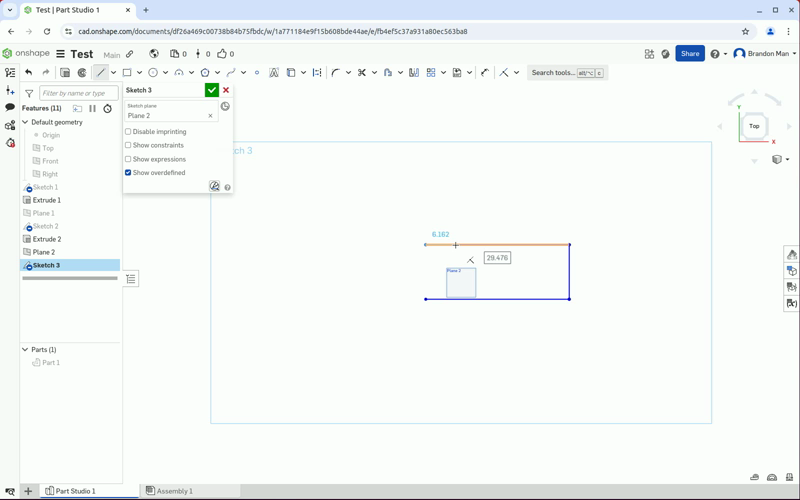
mouse_move(425, 299)
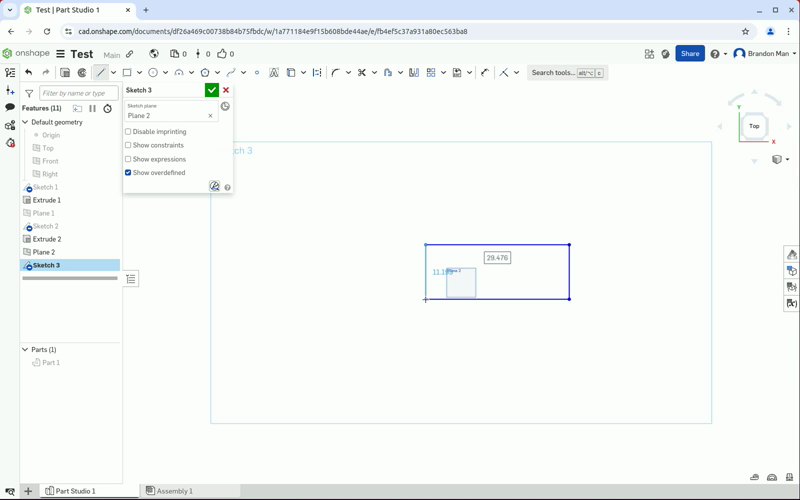
key_up(shift)
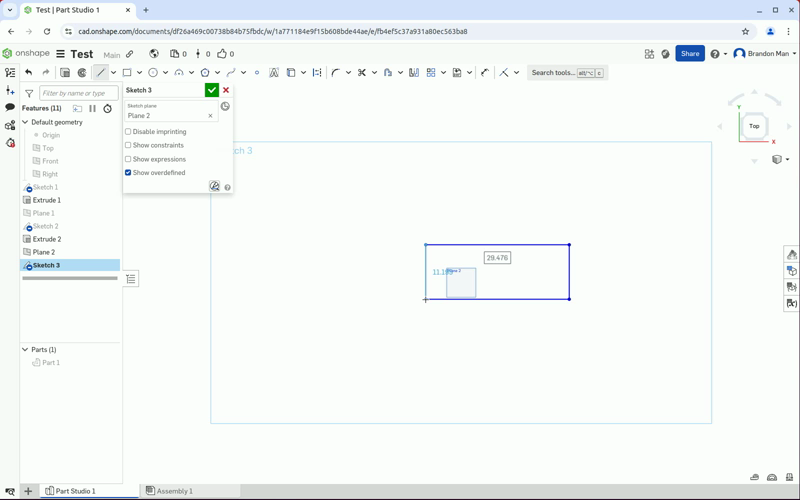
click(425, 299)
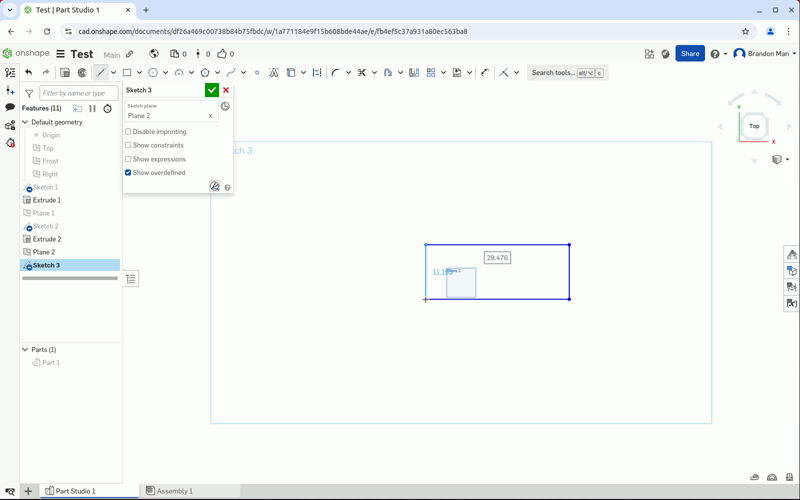
key(esc)
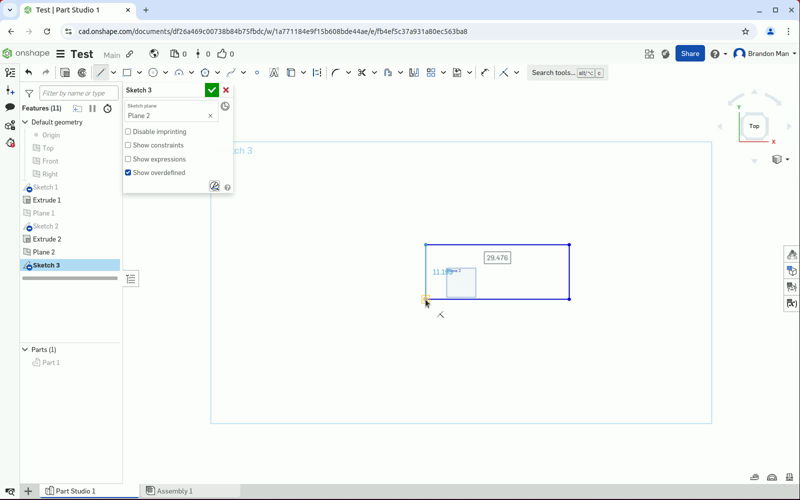
mouse_move(470, 255)
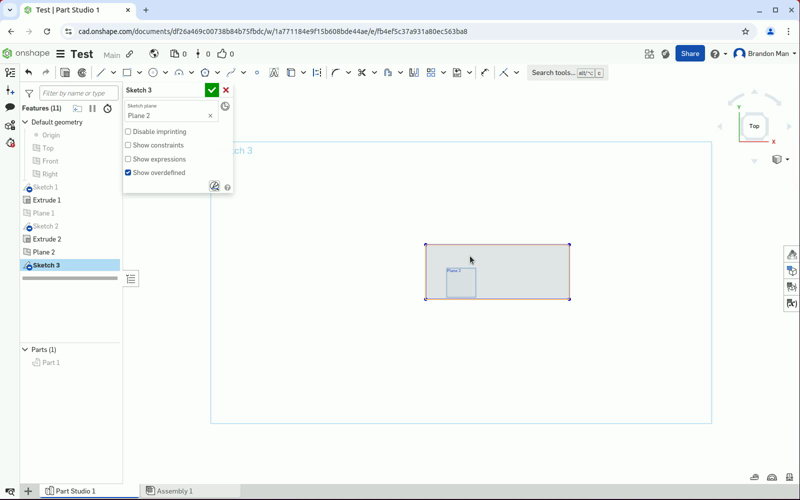
click(470, 255)
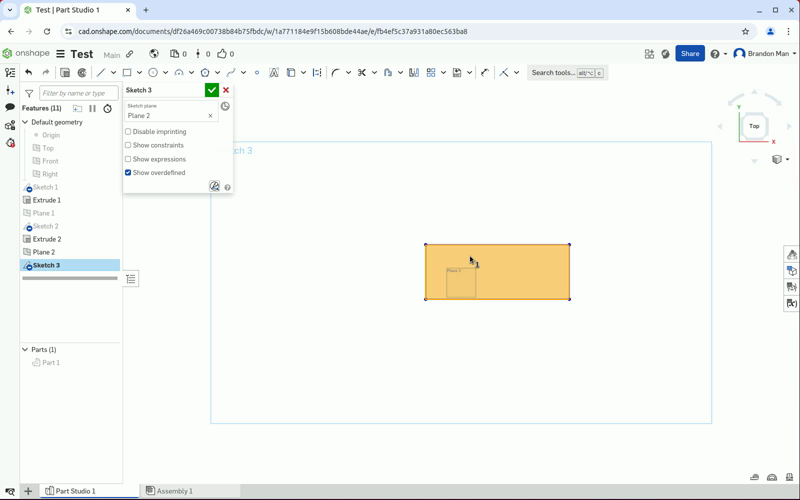
mouse_move(73, 352)
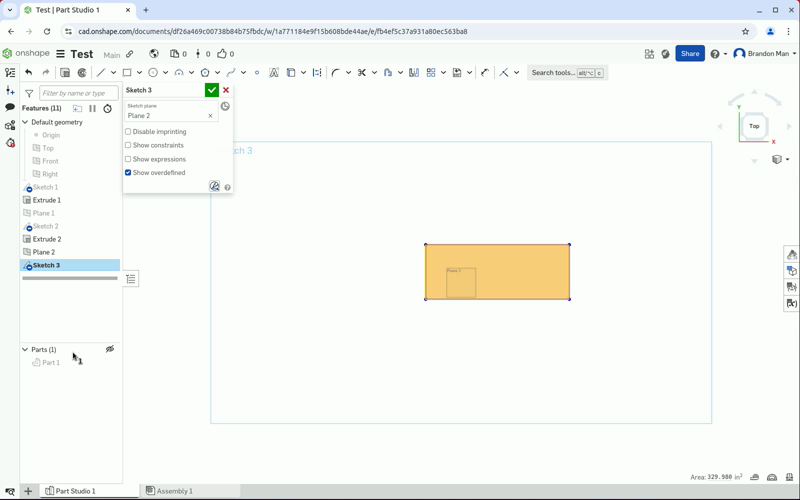
key(shift+y)
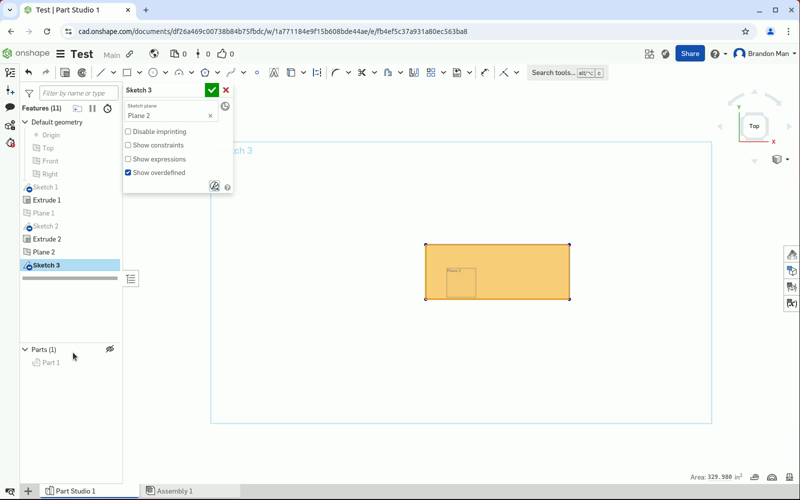
key(shift+e)
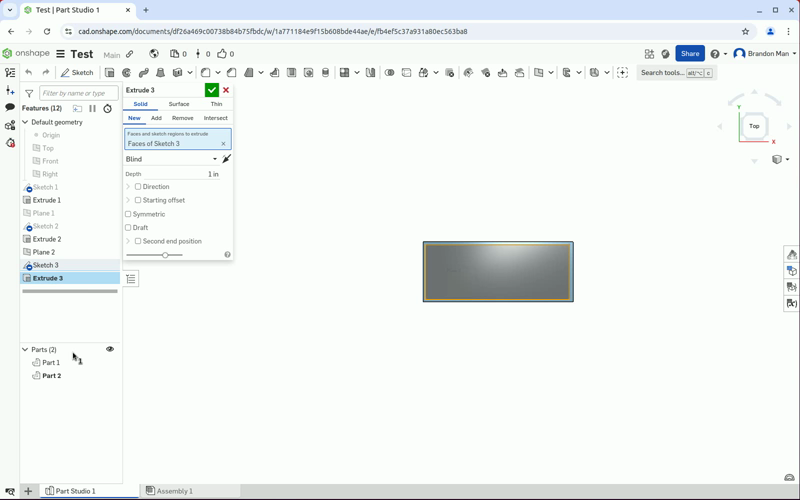
mouse_move(143, 106)
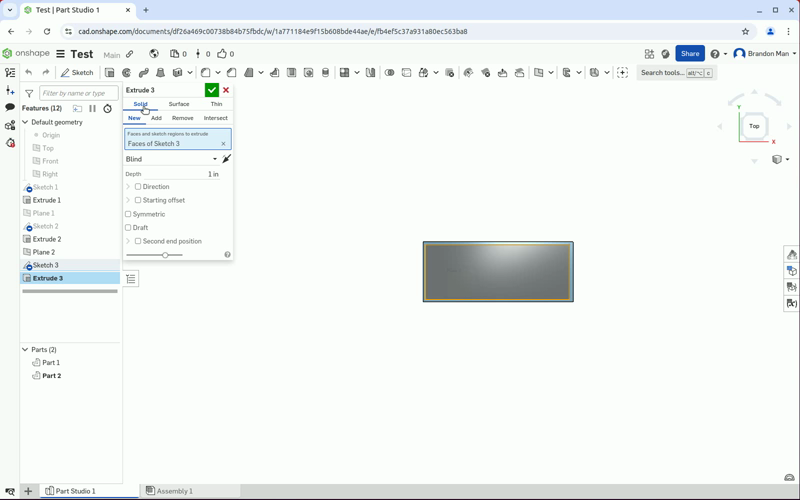
click(143, 106)
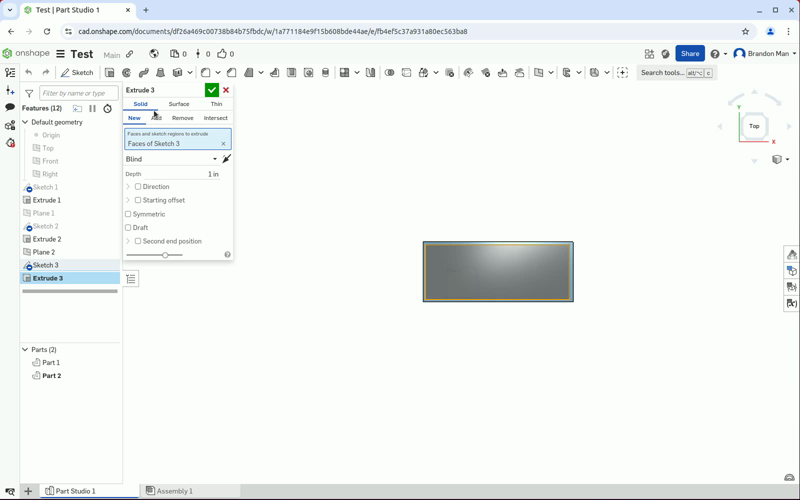
mouse_move(186, 120)
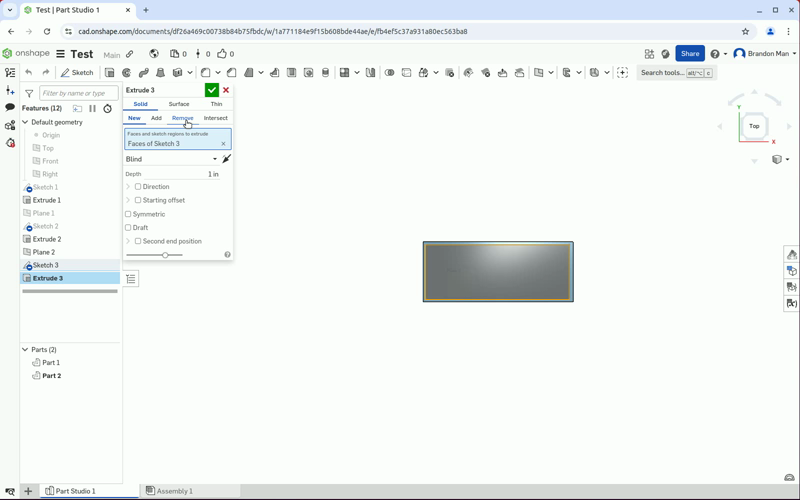
click(186, 120)
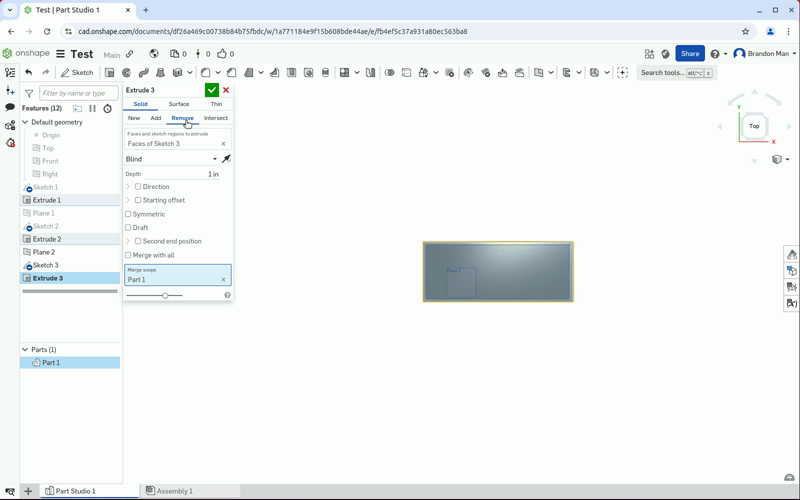
key(tab, 4)
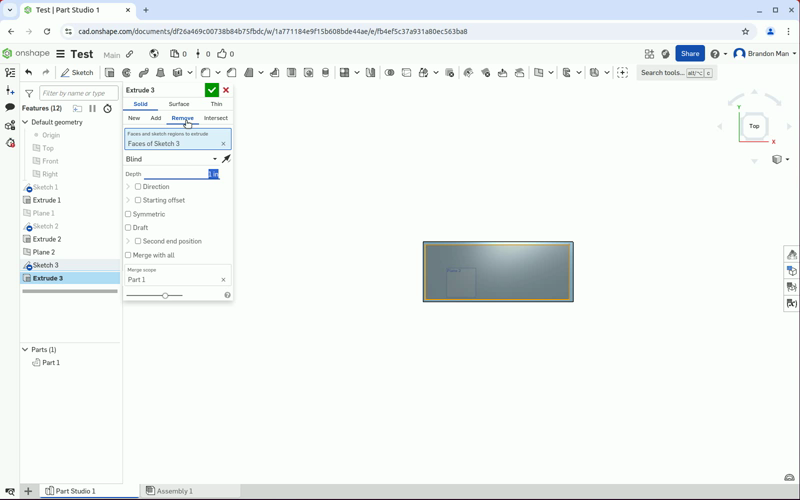
text(2.407)
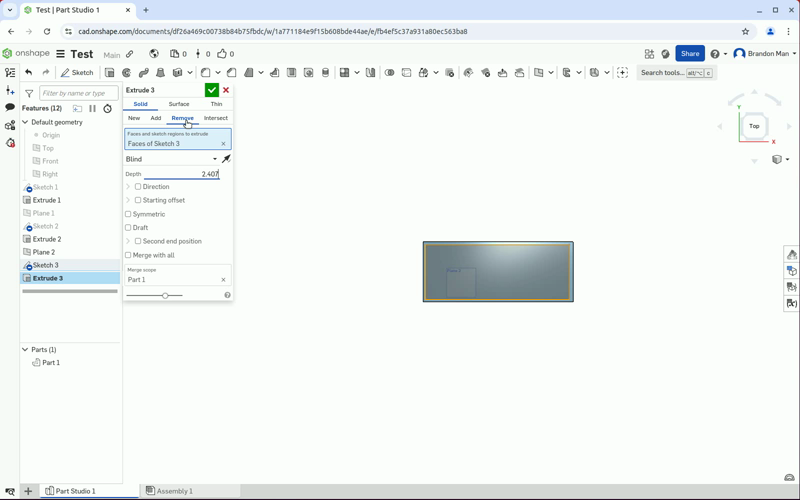
key(tab, 6)
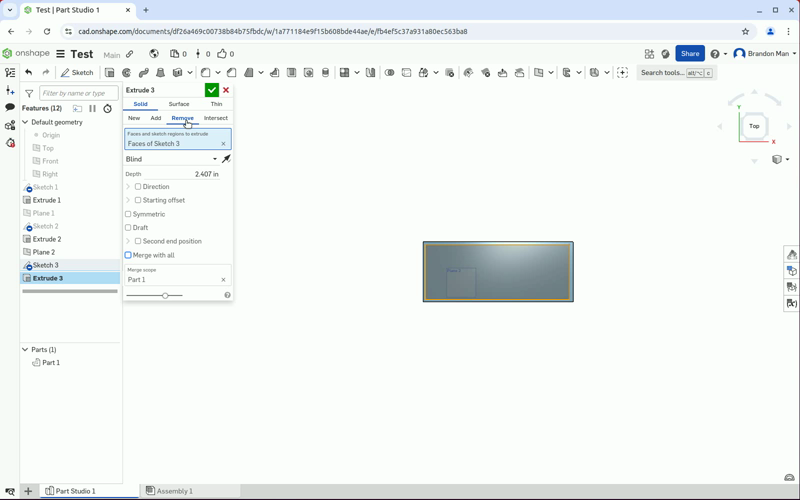
key(space)
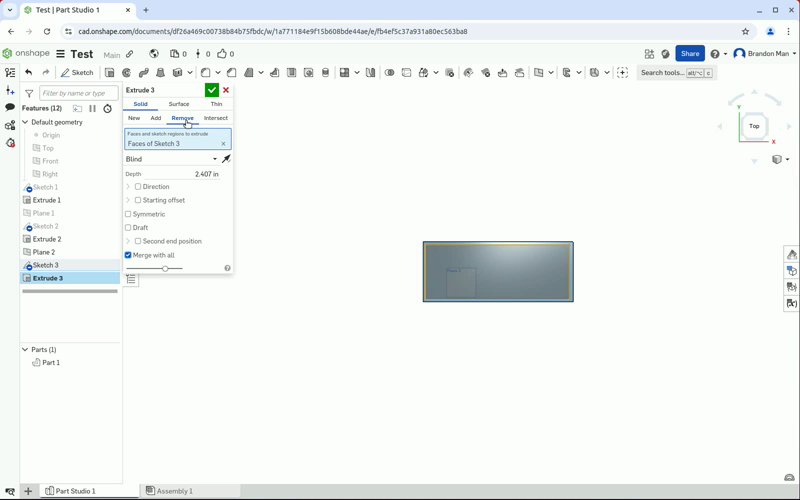
key(enter)
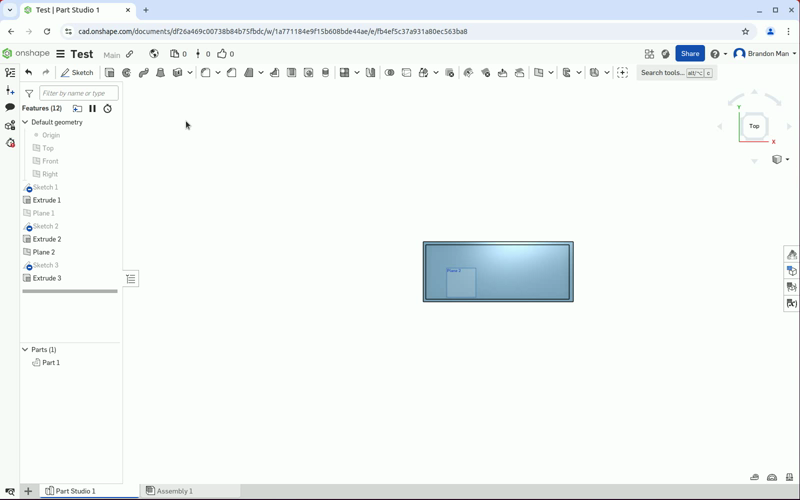
key(shift+h)
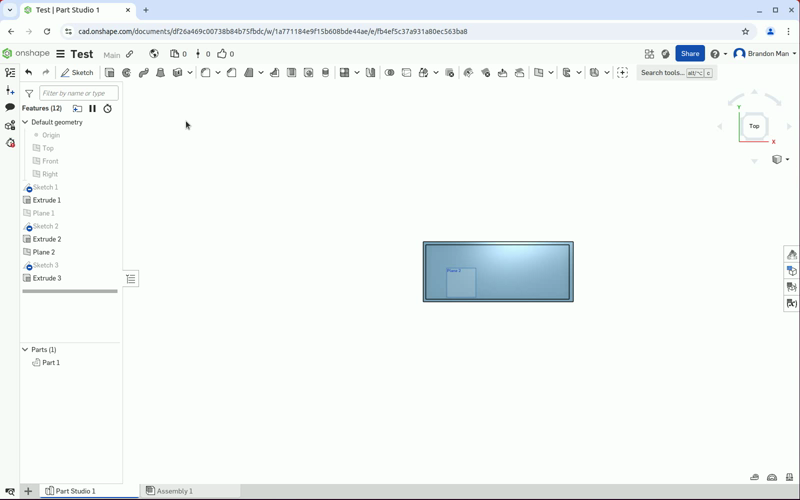
key(shift+h)
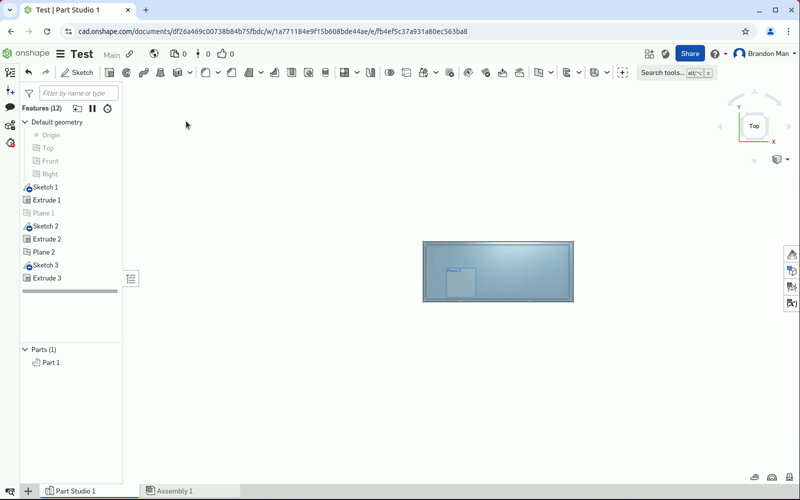
key(shift+7)
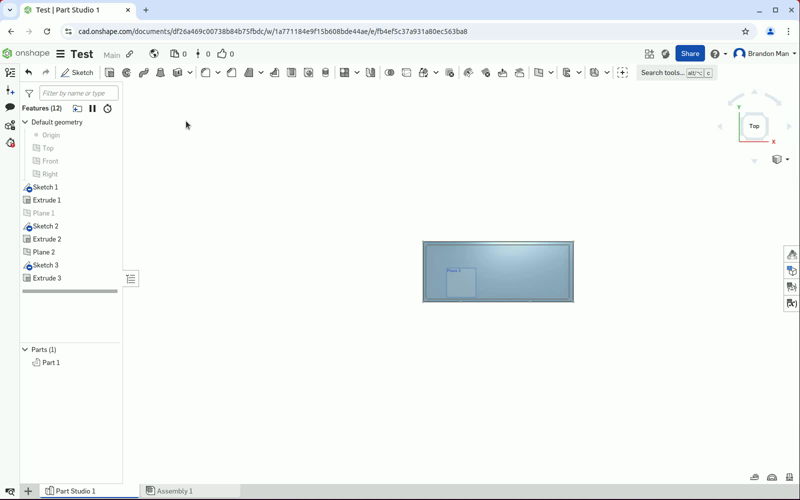
key(up, 3)
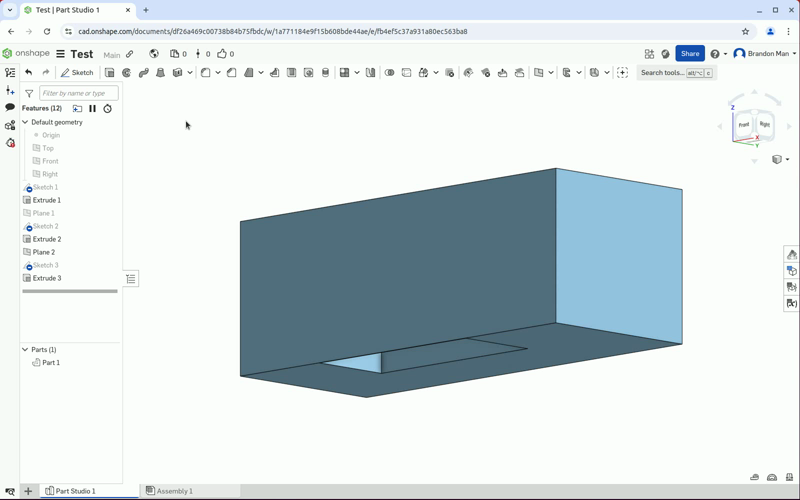
key(left, 3)
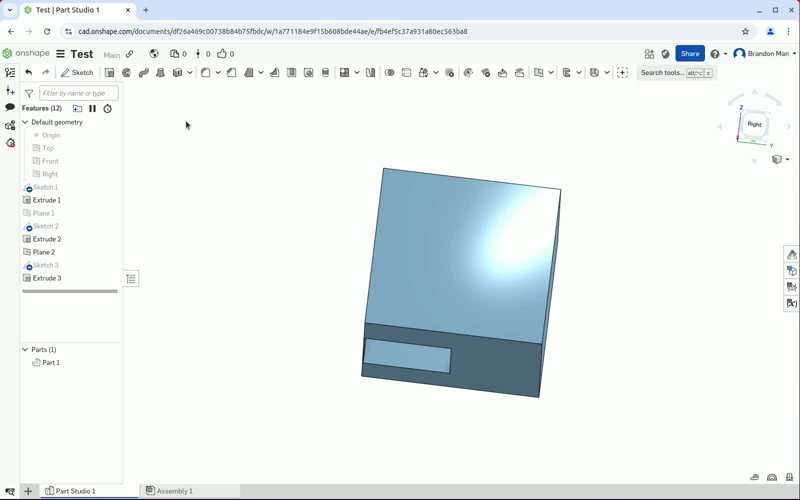
key(right, 3)
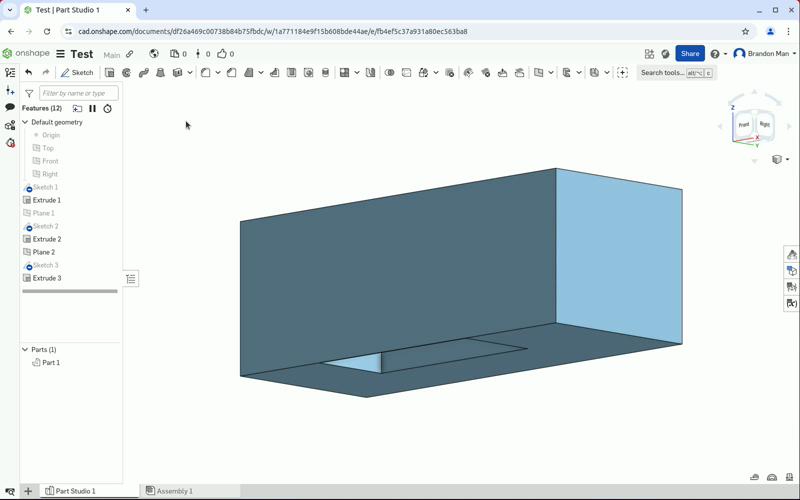
key(down, 3)
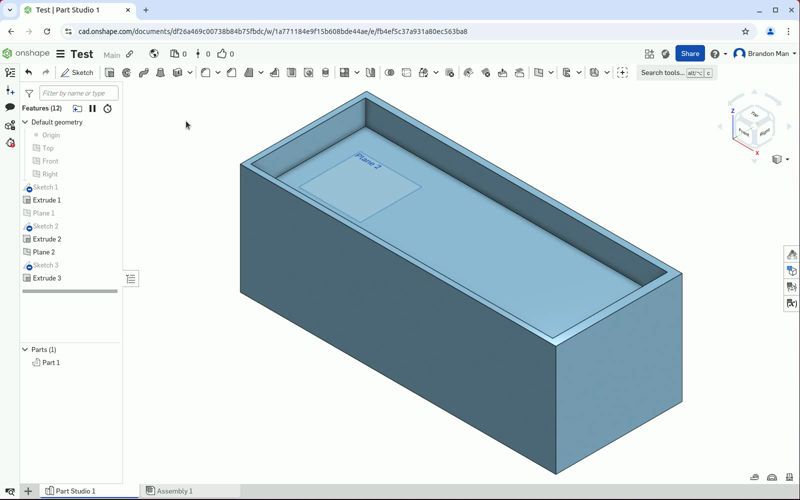
mouse_move(73, 189)
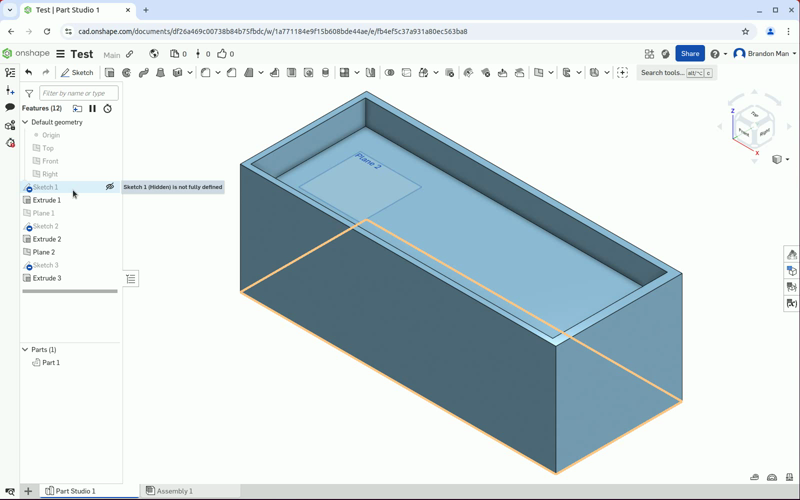
click(73, 189)